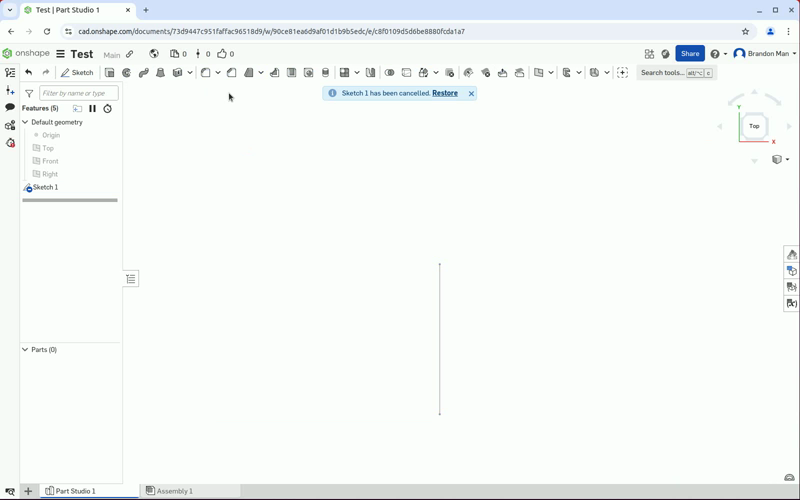
key(shift+h)
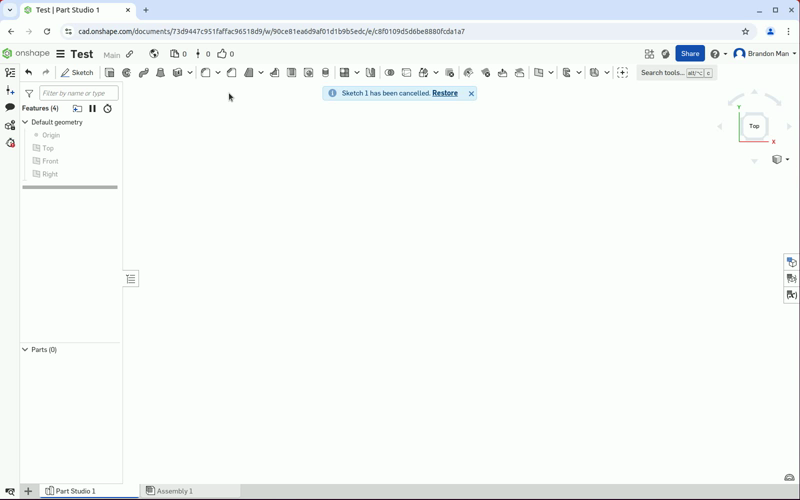
mouse_move(73, 352)
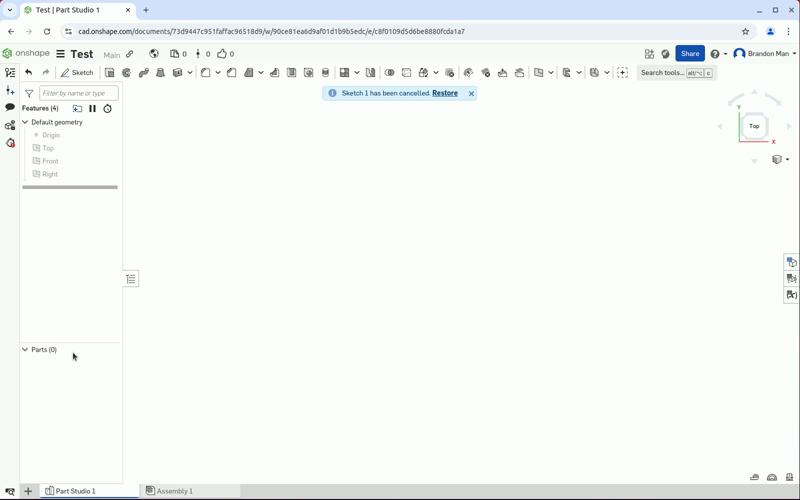
key(y)
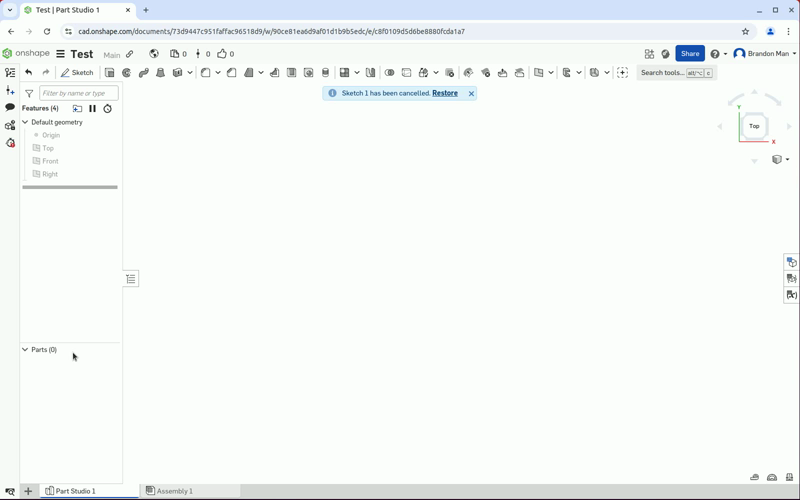
key(shift+p)
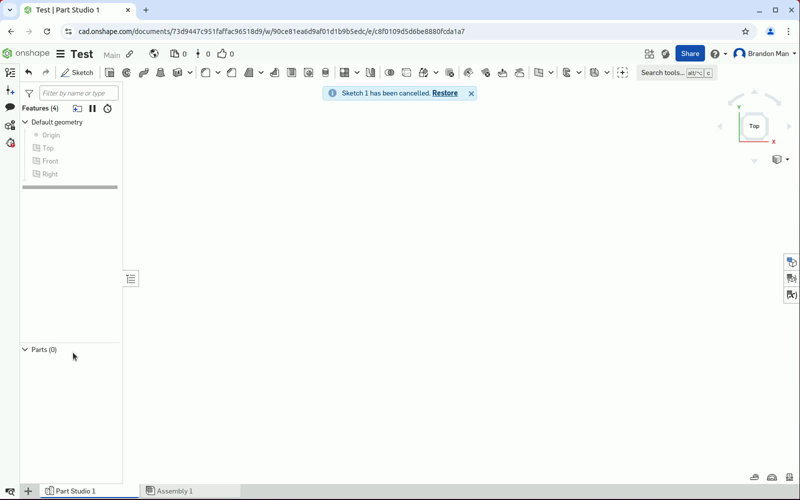
key(space)
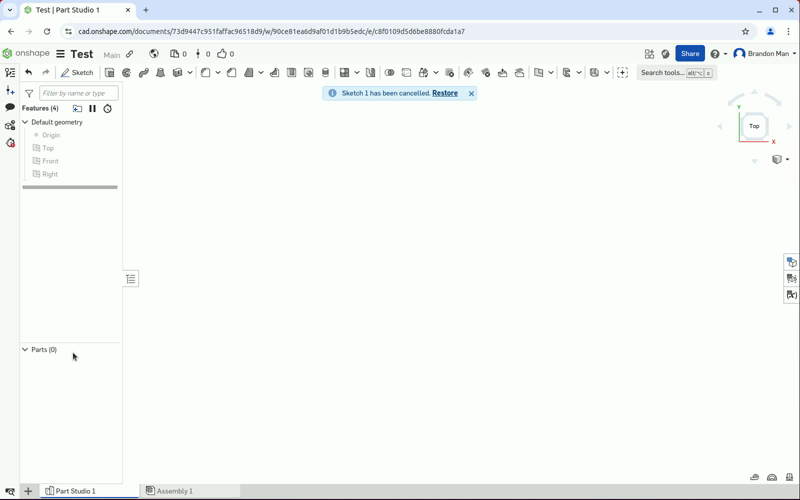
key_down(shift)
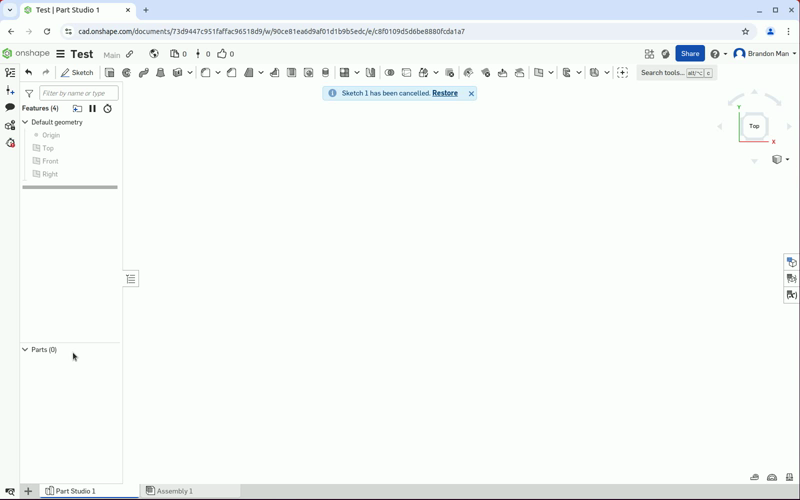
key(up)
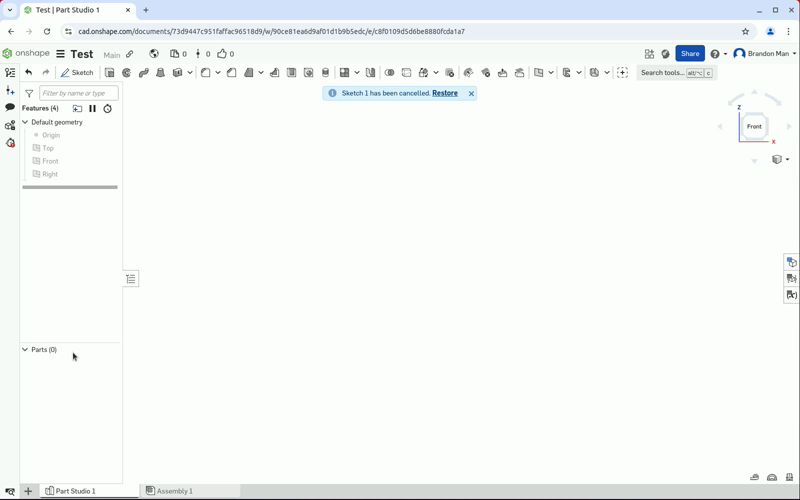
key_up(shift)
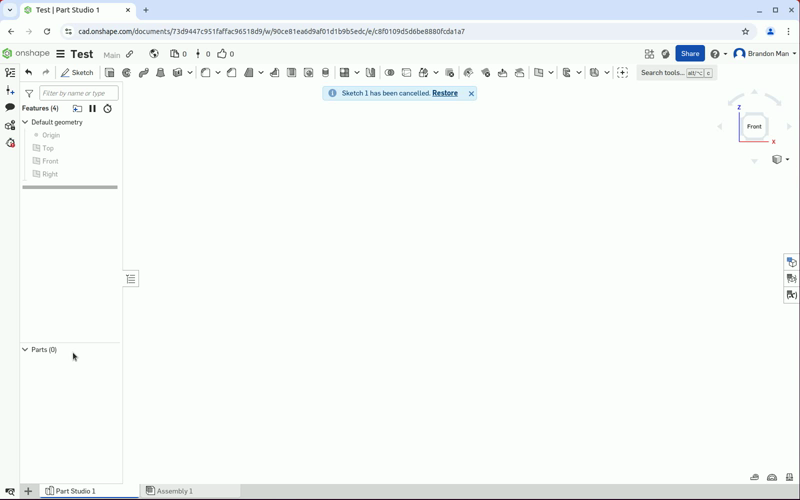
mouse_move(73, 352)
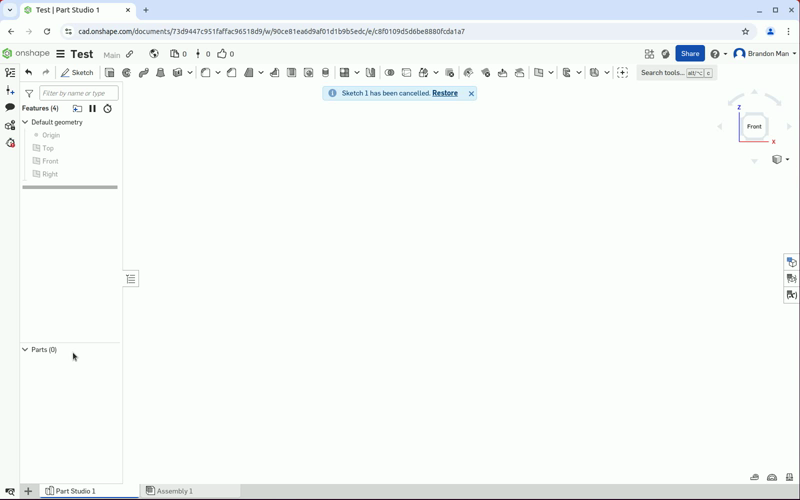
key(shift+y)
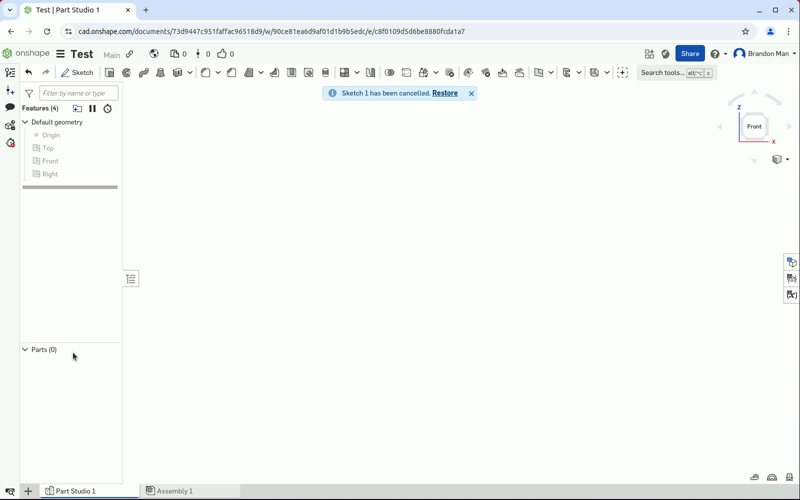
key(shift+s)
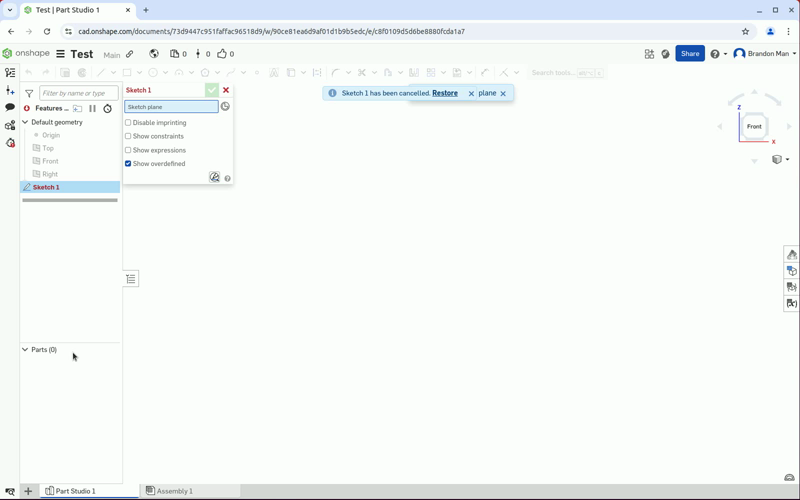
mouse_move(73, 163)
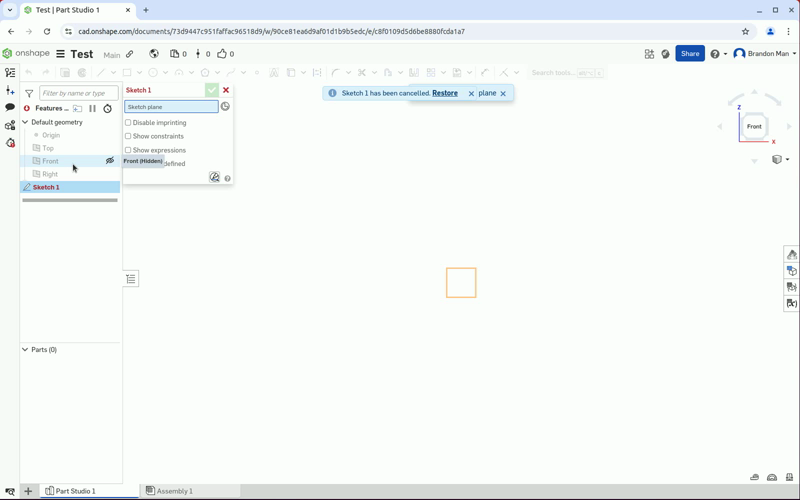
click(73, 163)
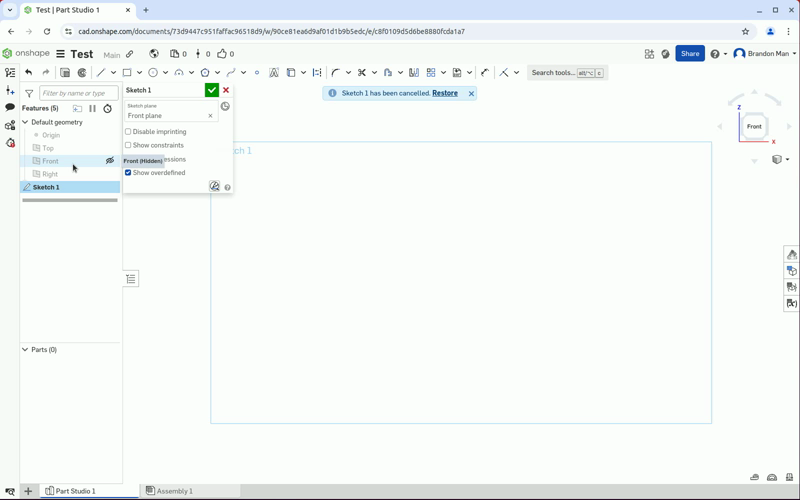
mouse_move(73, 352)
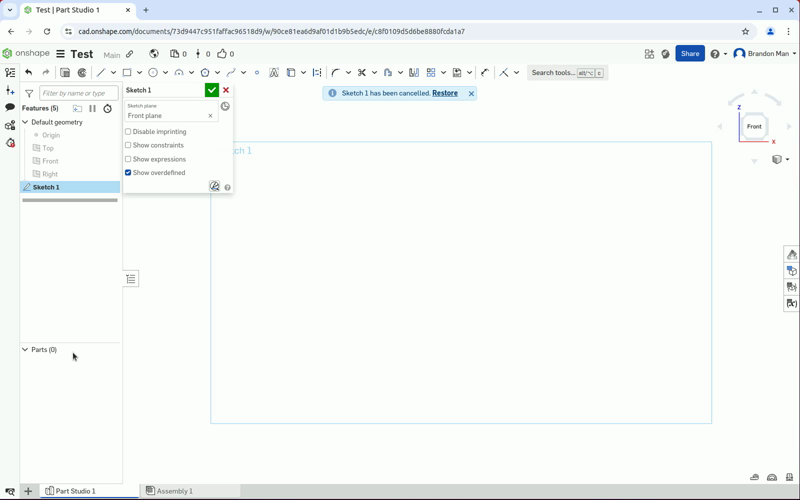
key(y)
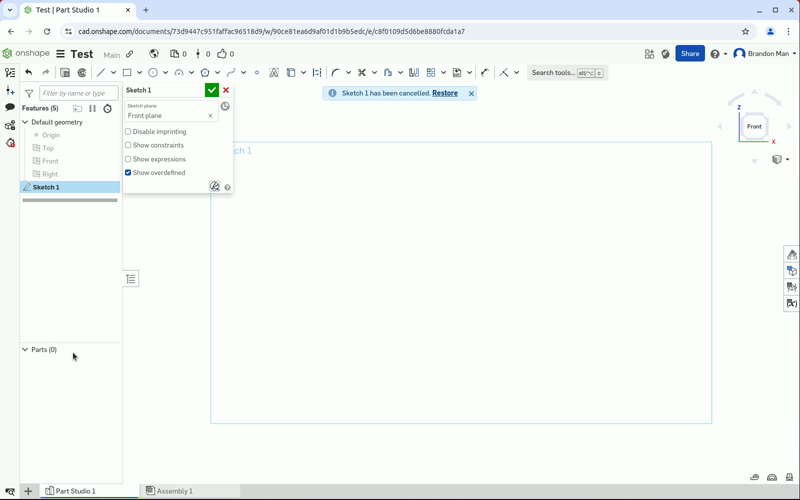
key(c)
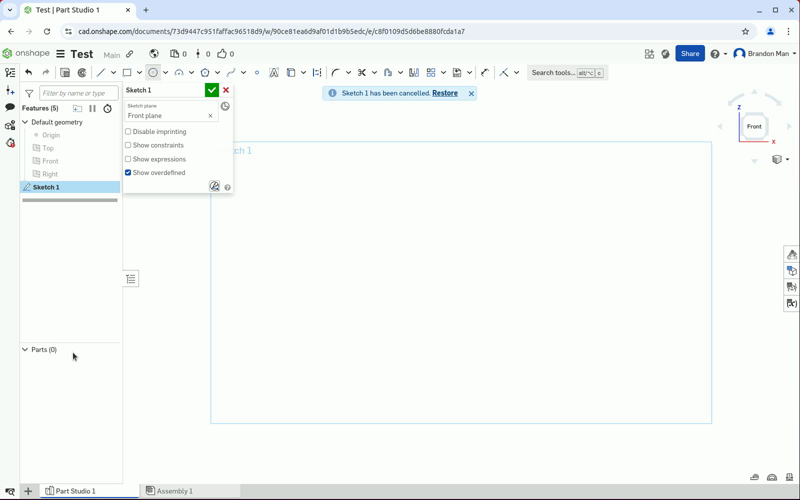
key_down(shift)
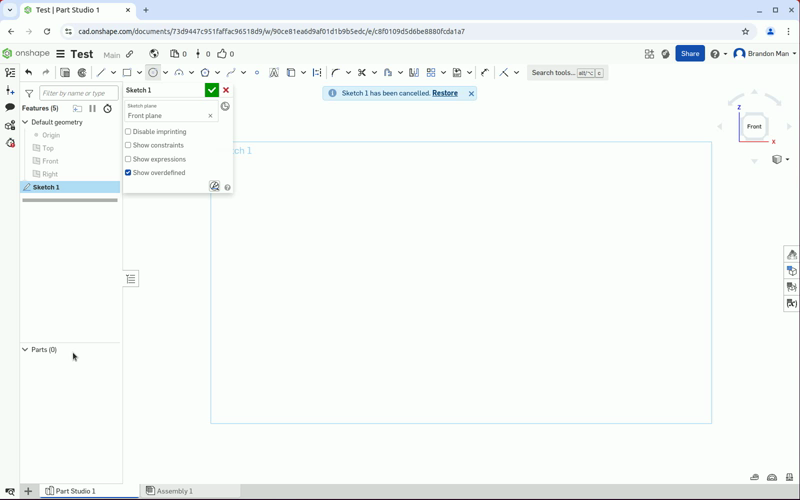
mouse_move(461, 282)
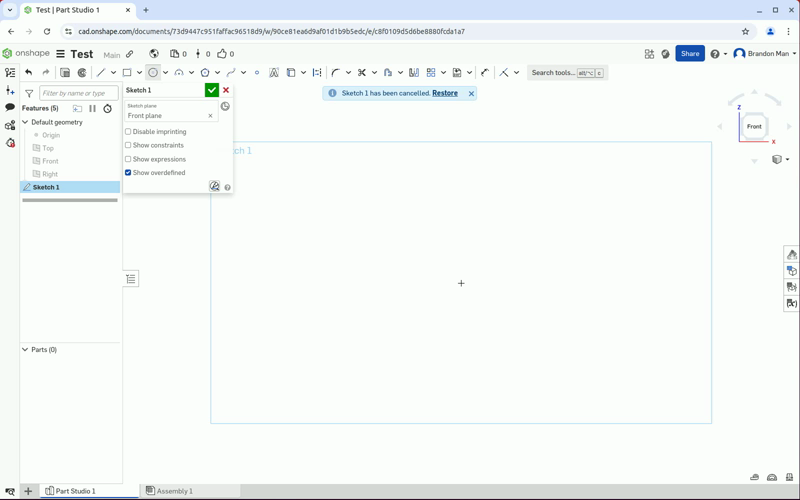
click(461, 282)
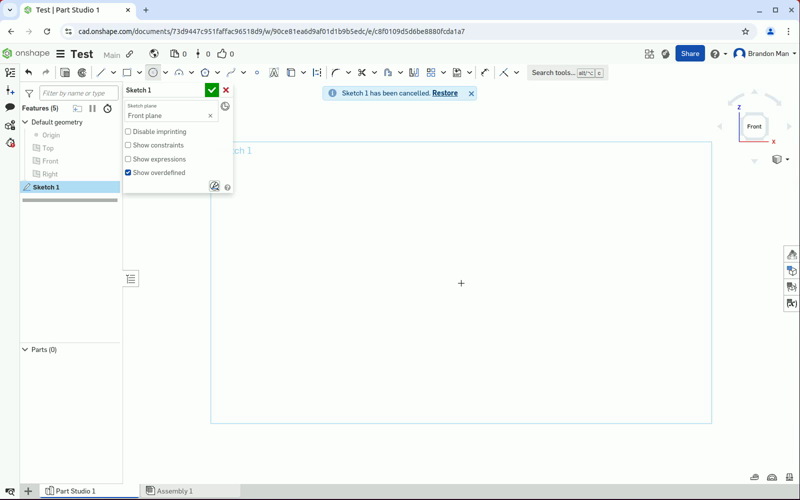
key_up(shift)
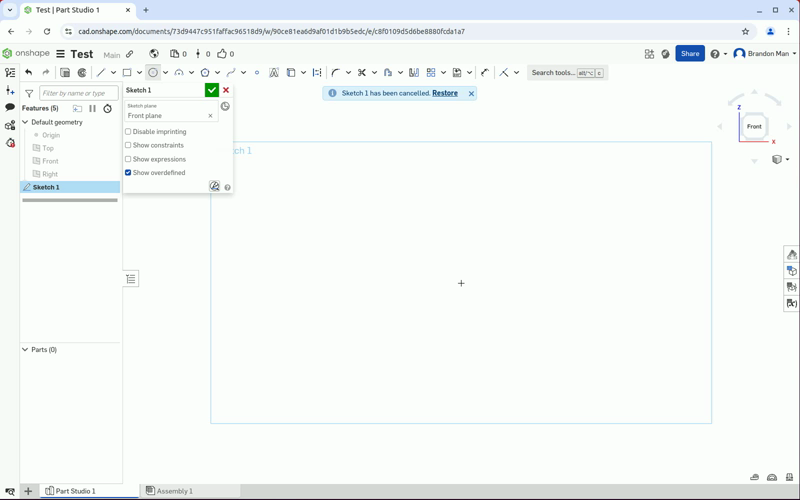
mouse_move(481, 282)
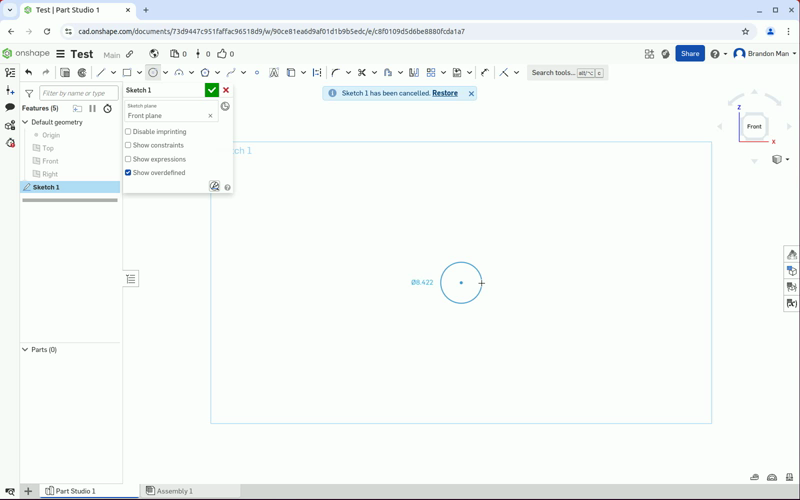
click(481, 282)
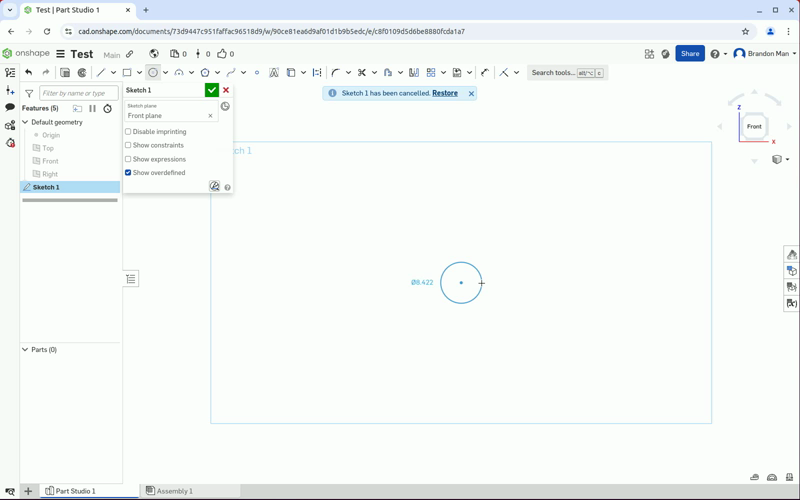
key(esc)
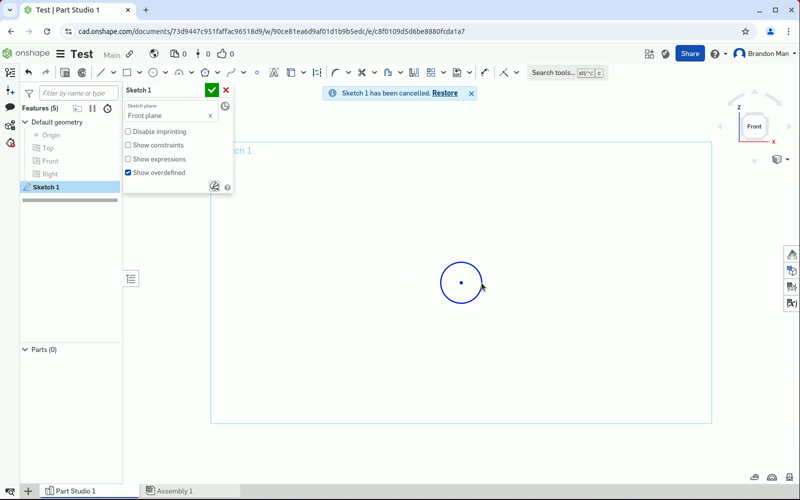
mouse_move(467, 280)
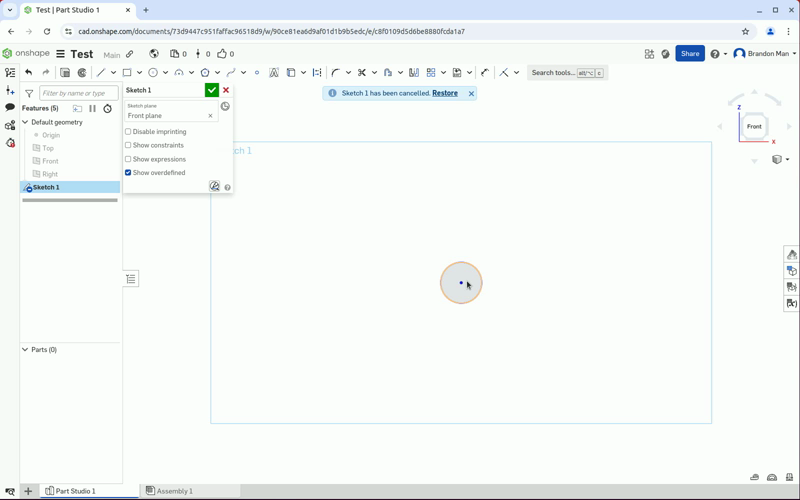
scroll(6)
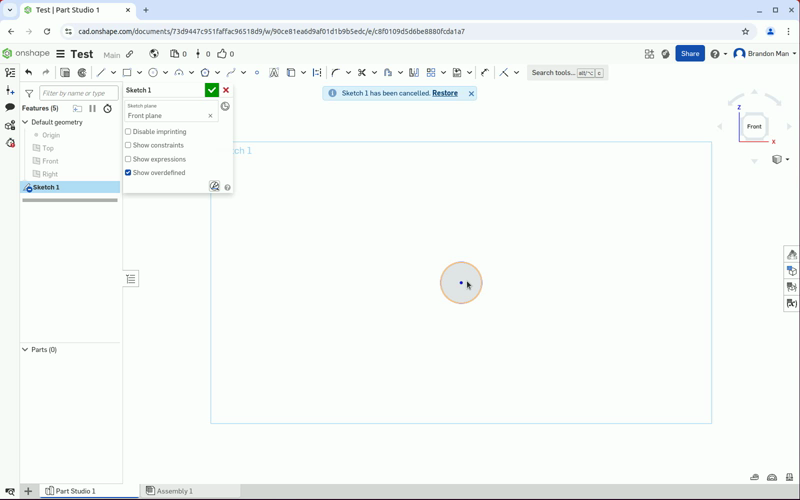
scroll(6)
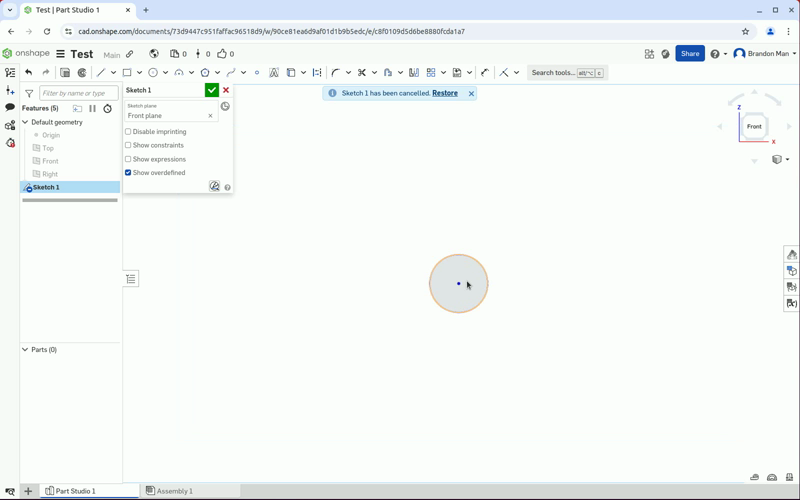
scroll(6)
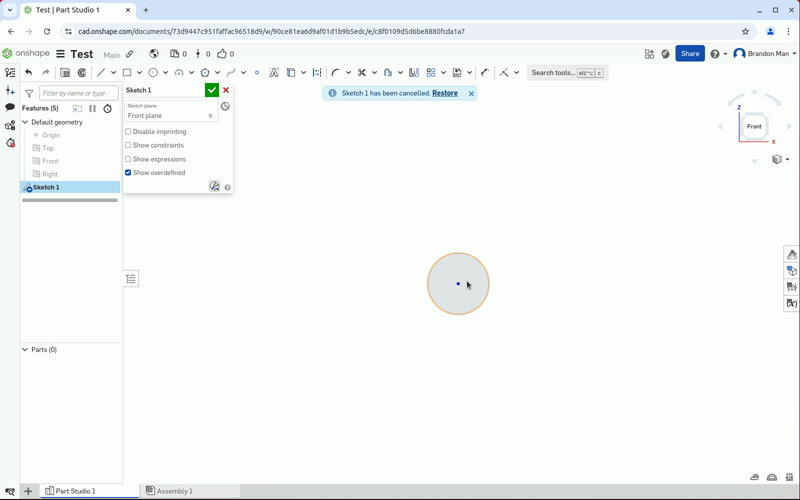
scroll(6)
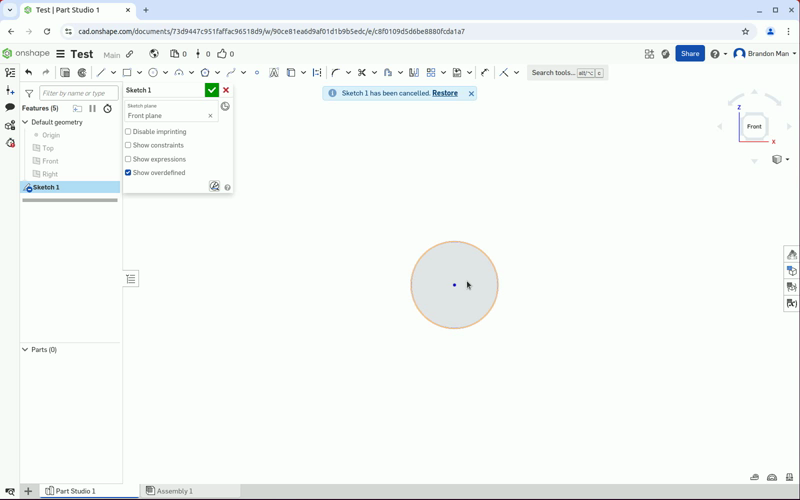
scroll(6)
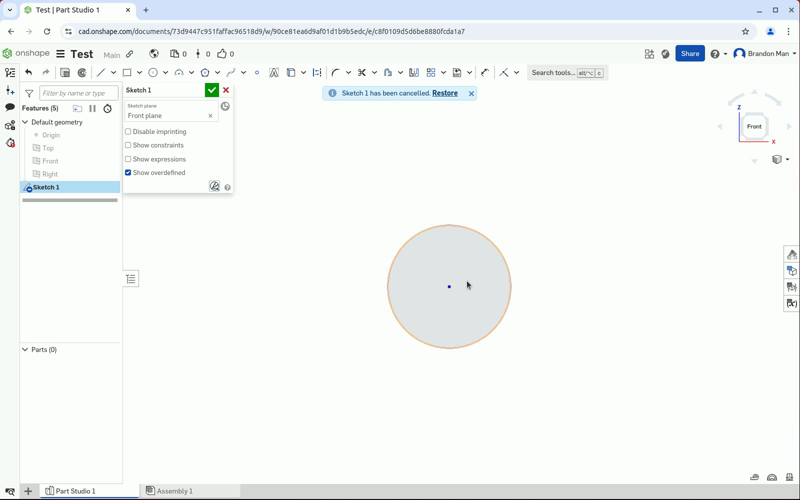
scroll(6)
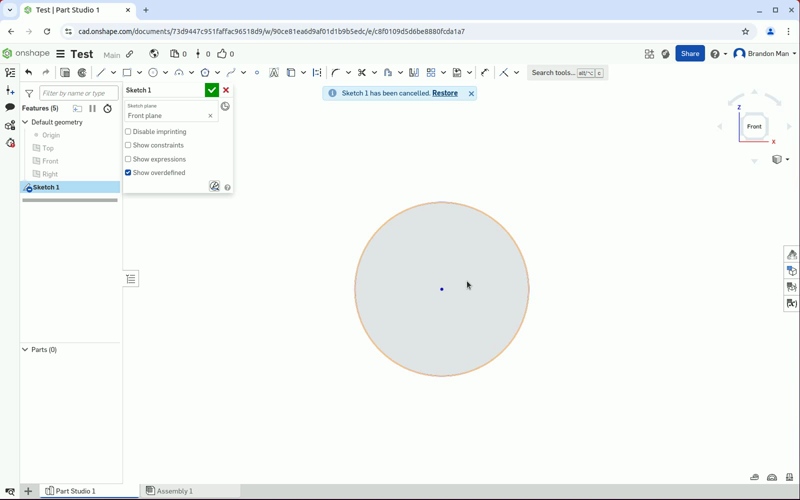
scroll(6)
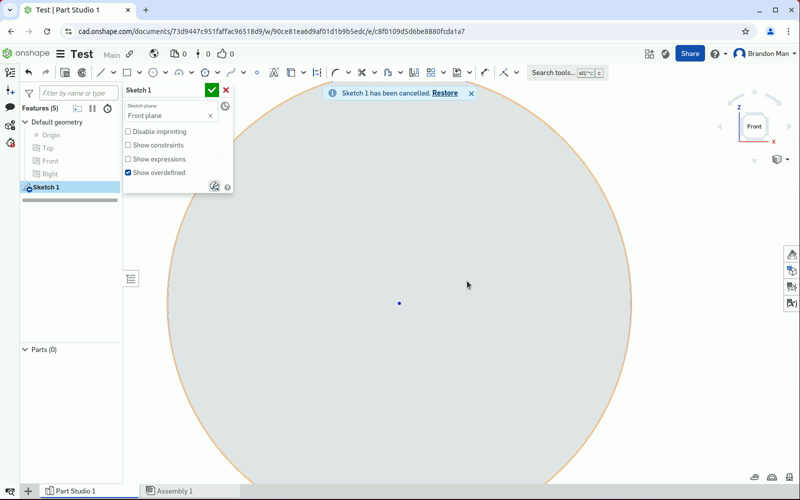
click(467, 280)
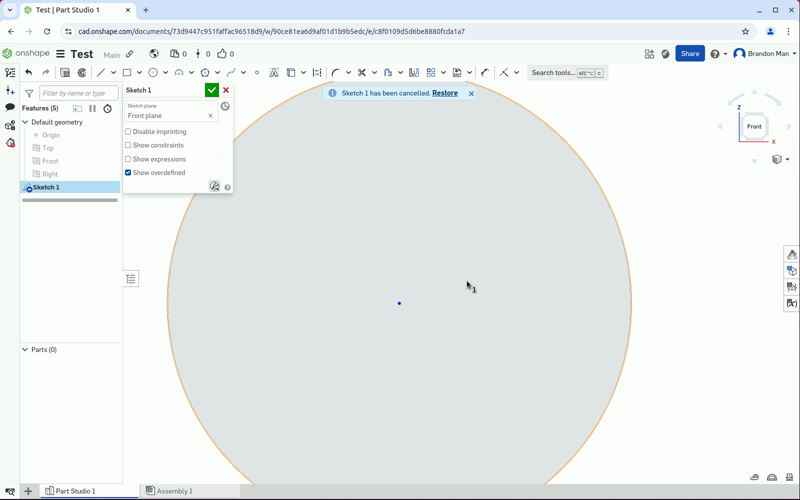
scroll(-6)
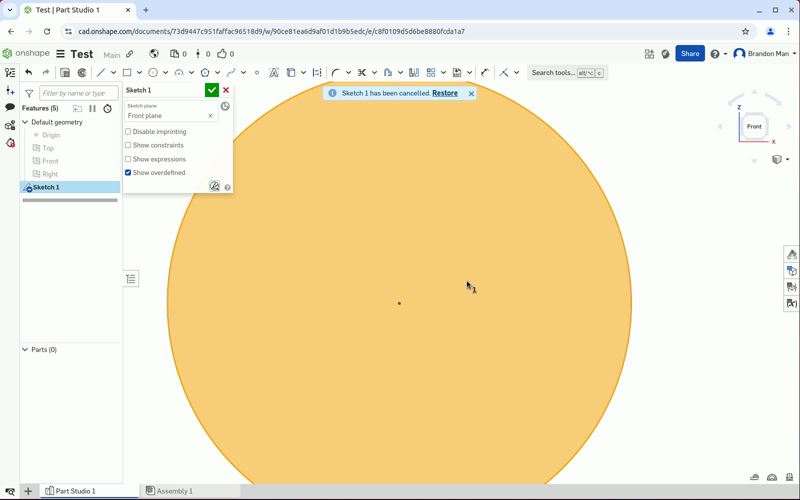
scroll(-6)
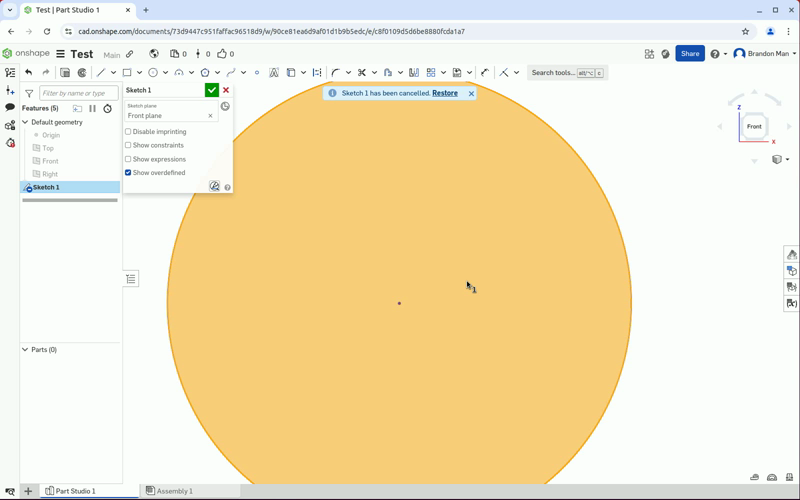
scroll(-6)
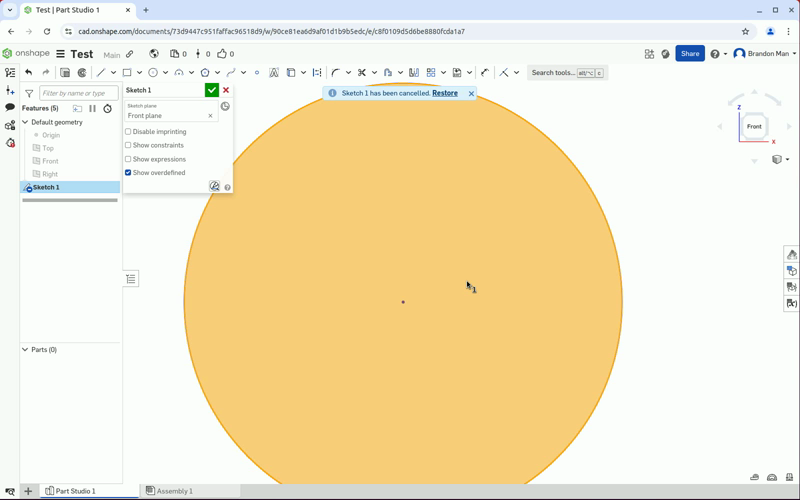
scroll(-6)
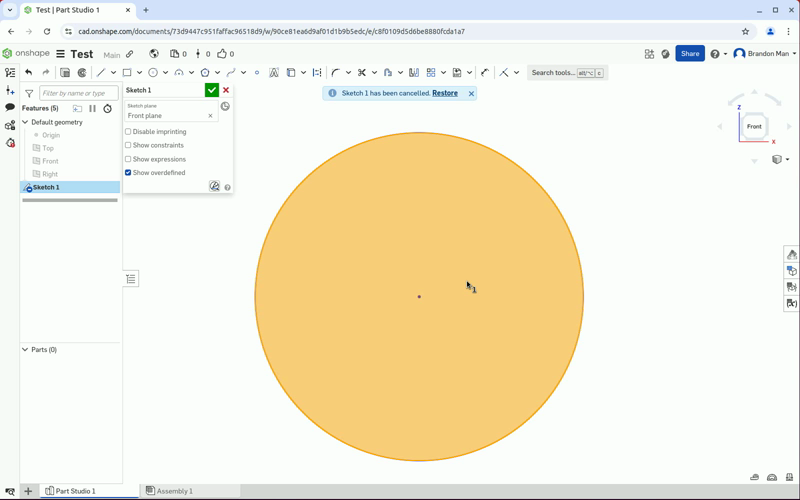
scroll(-6)
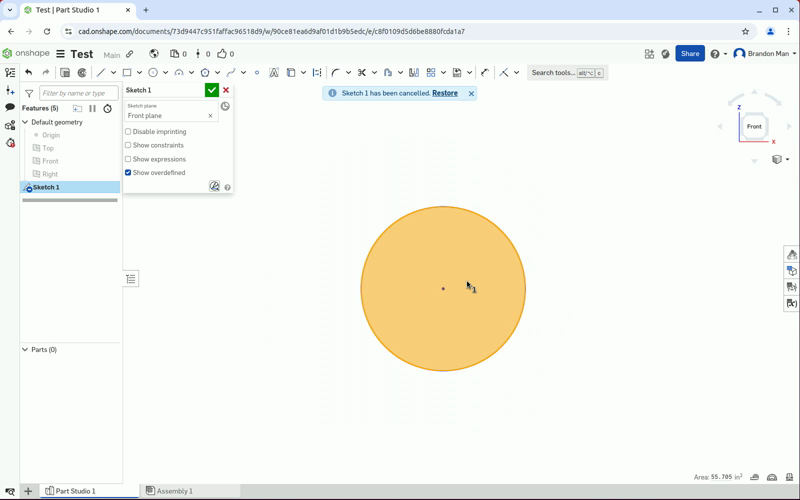
scroll(-6)
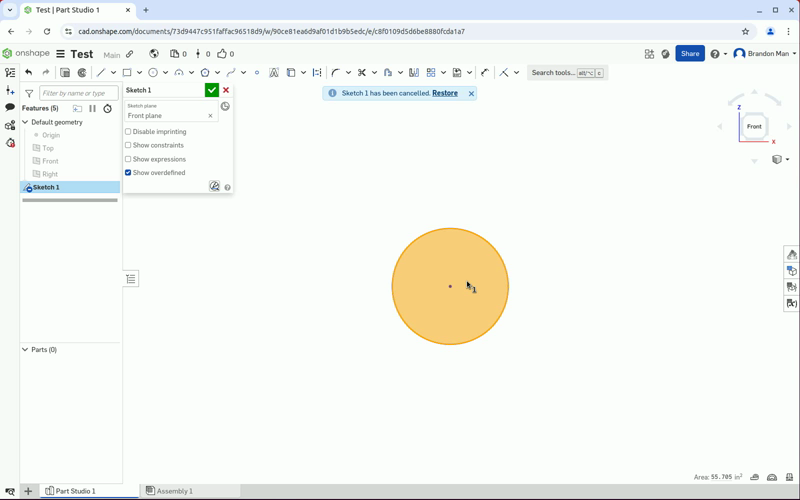
scroll(-6)
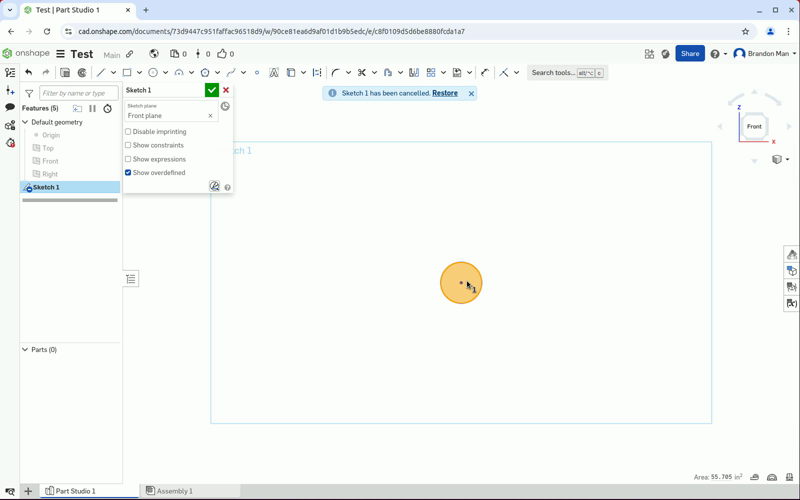
mouse_move(73, 352)
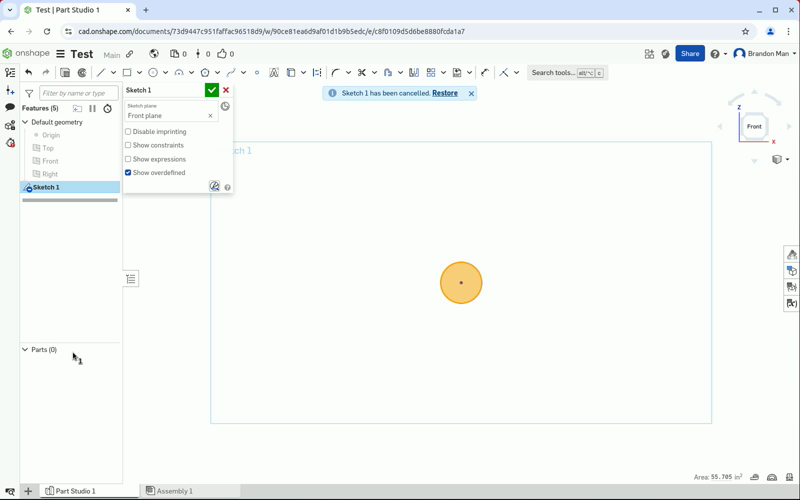
key(shift+y)
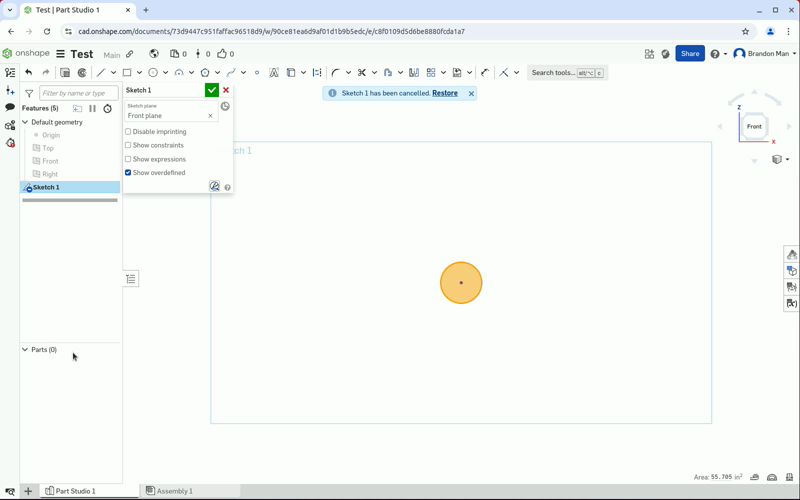
key(shift+e)
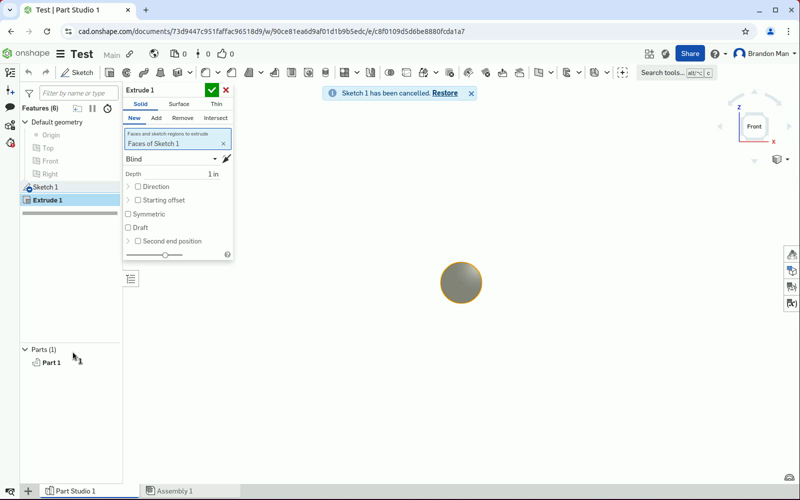
mouse_move(143, 106)
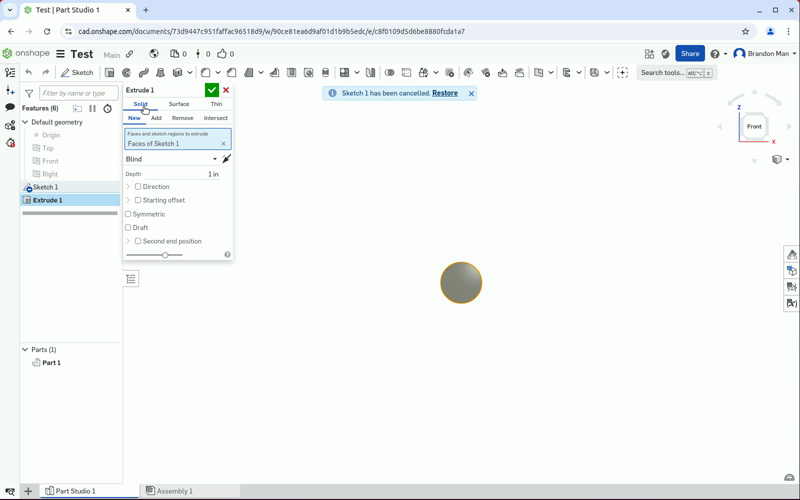
click(143, 106)
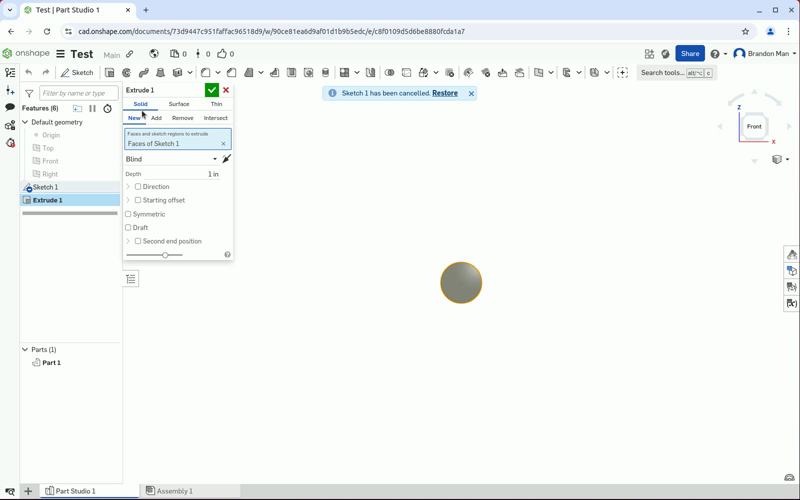
mouse_move(137, 120)
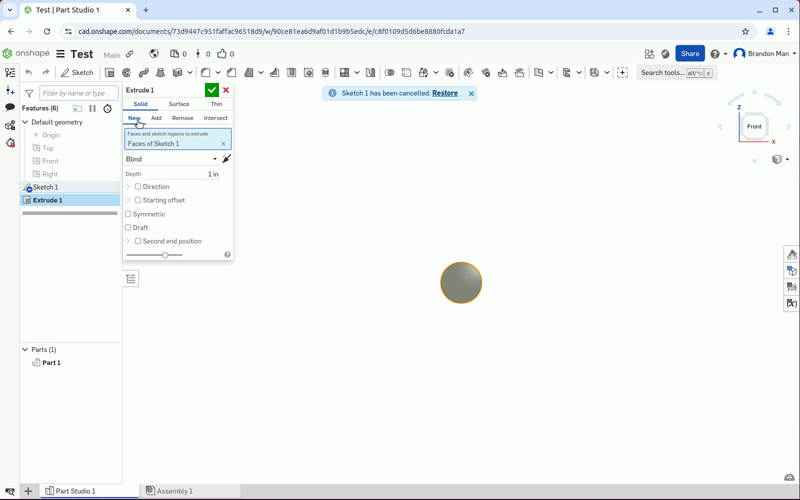
click(137, 120)
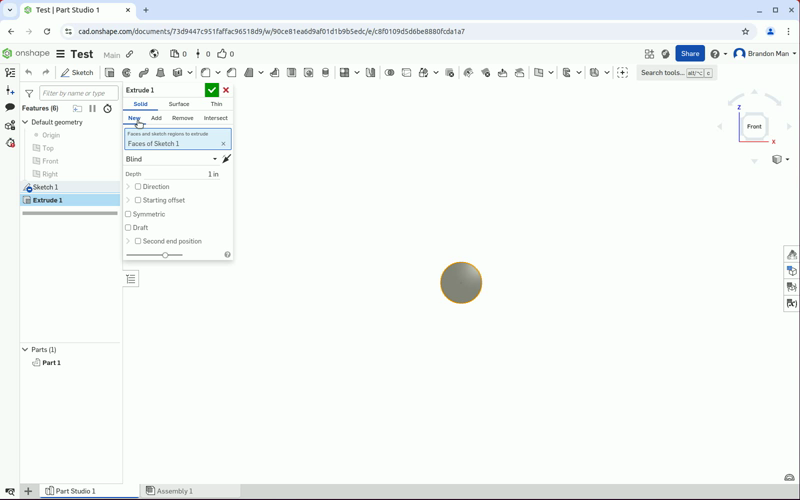
key(tab, 4)
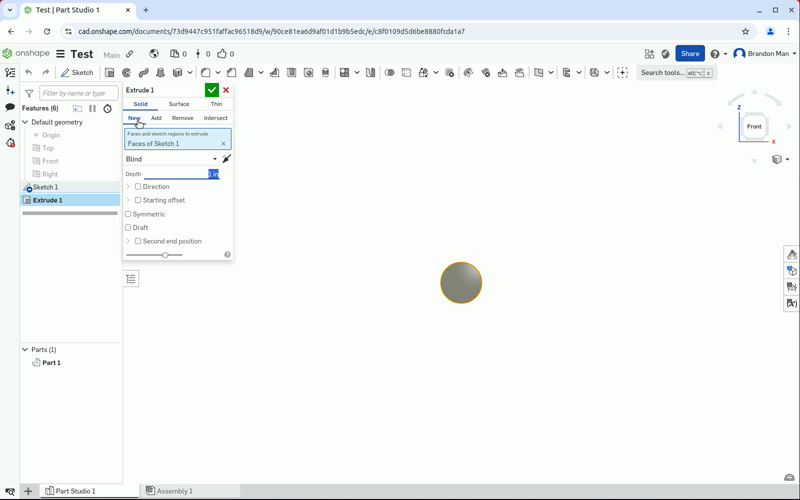
text(16.609)
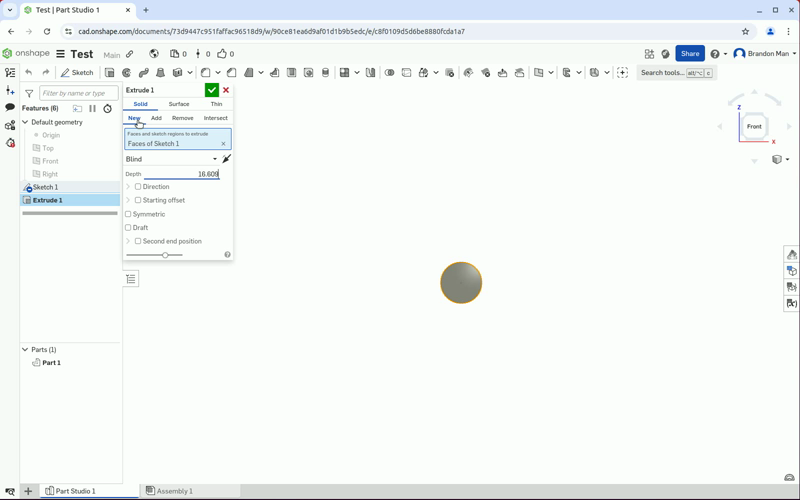
key(enter)
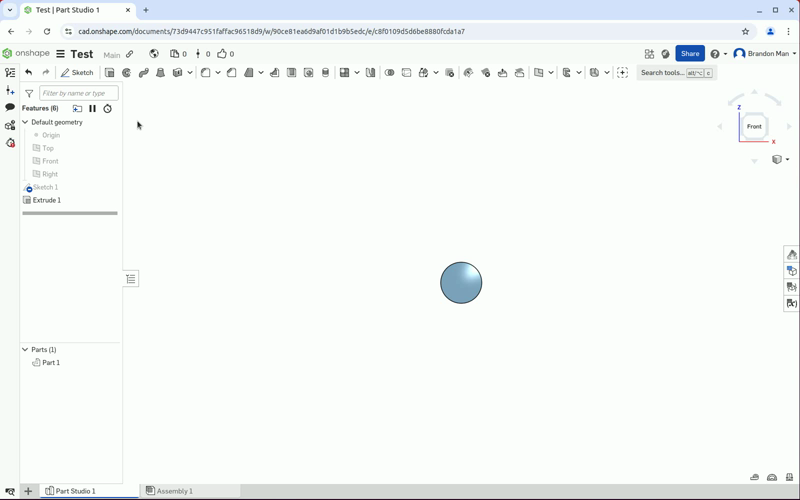
key(shift+h)
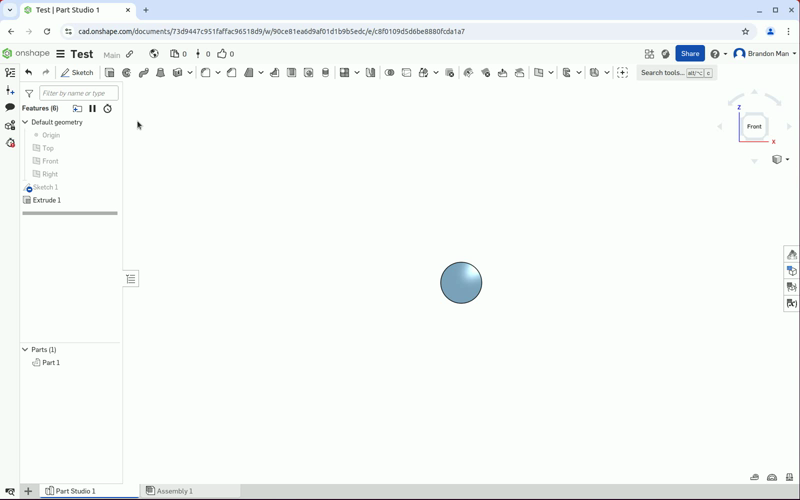
key(shift+h)
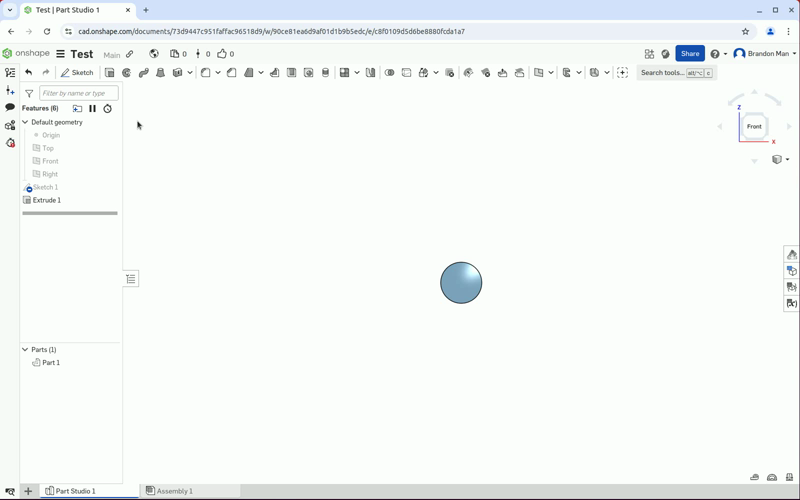
mouse_move(73, 189)
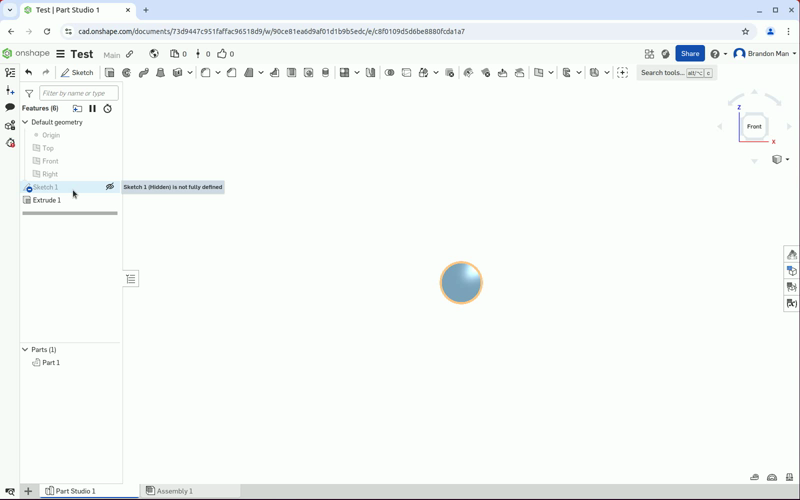
click(73, 189)
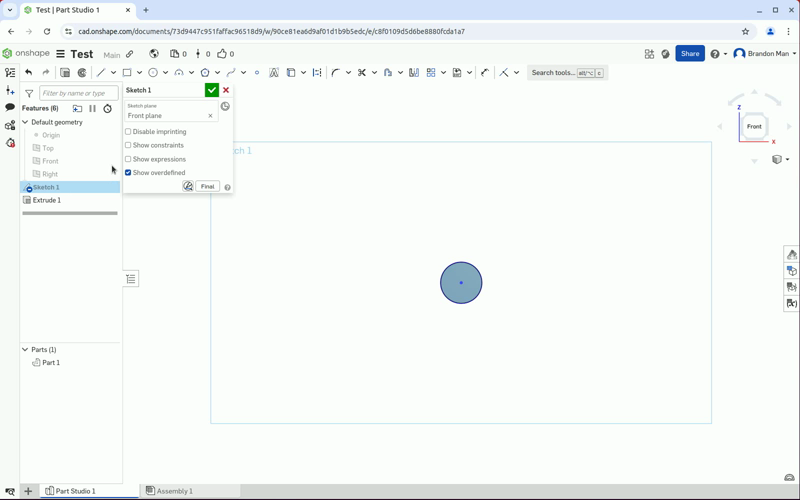
mouse_move(229, 92)
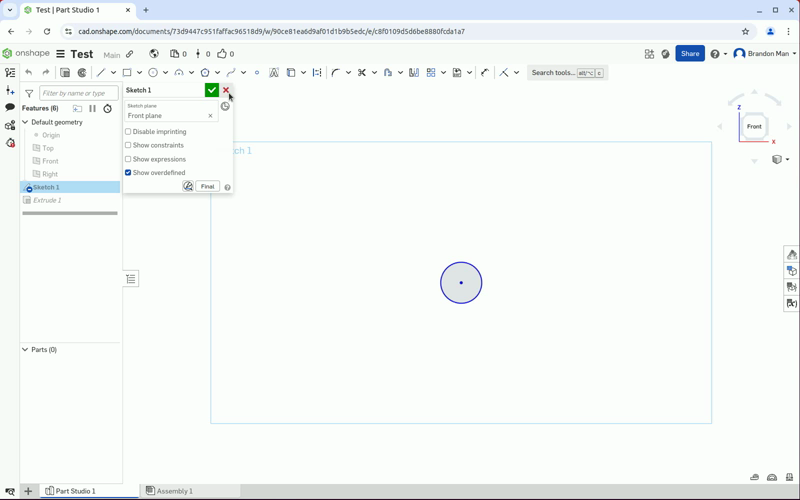
click(229, 92)
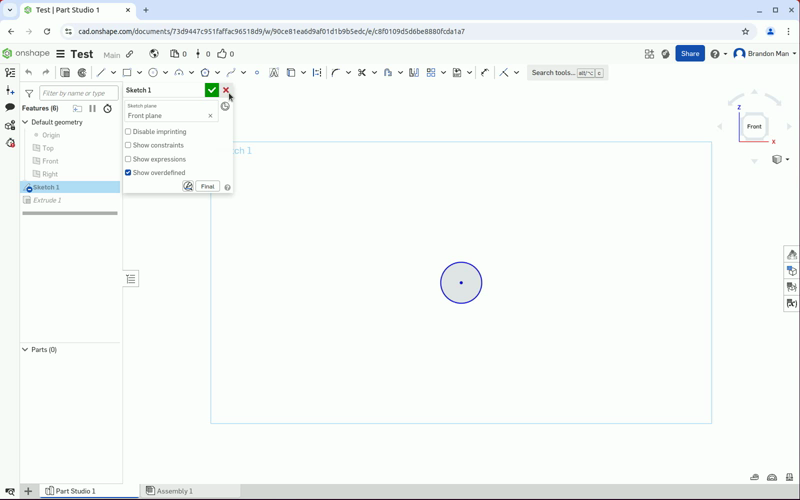
key(shift+s)
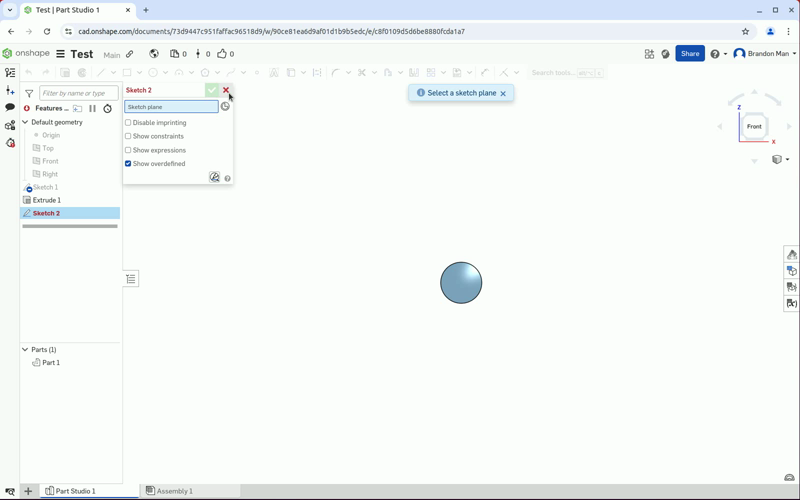
mouse_move(73, 163)
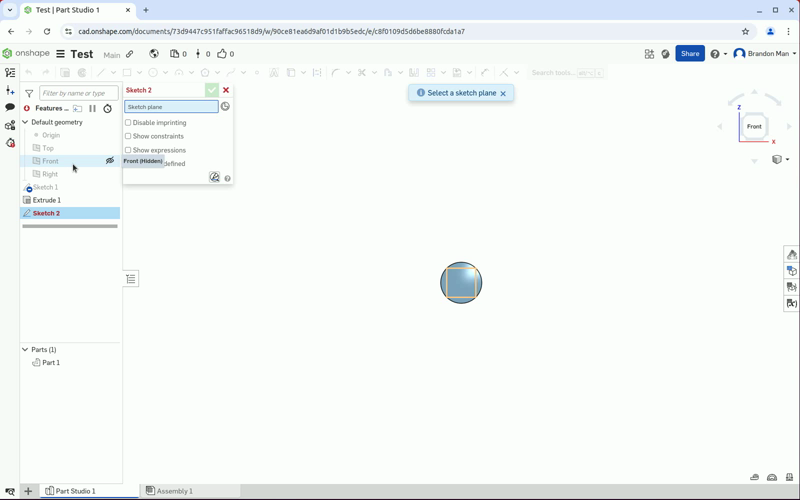
click(73, 163)
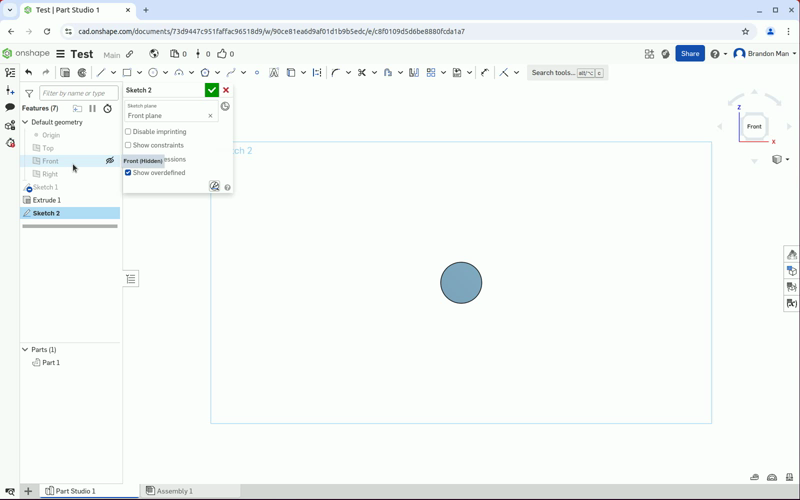
mouse_move(73, 352)
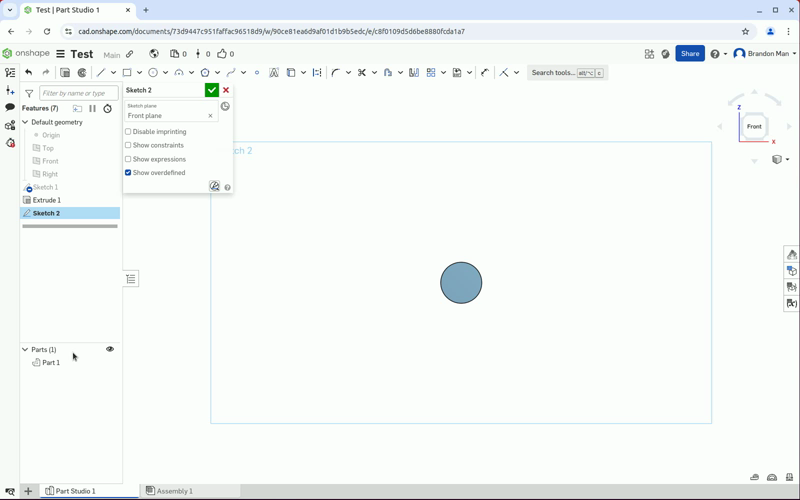
key(y)
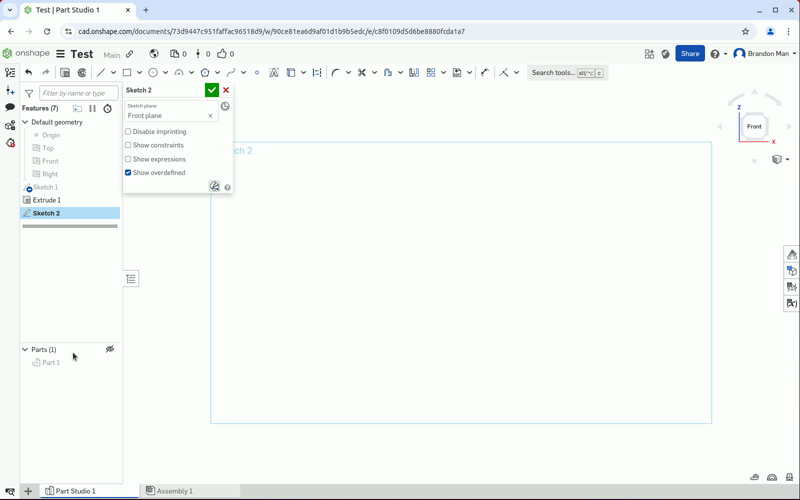
key(c)
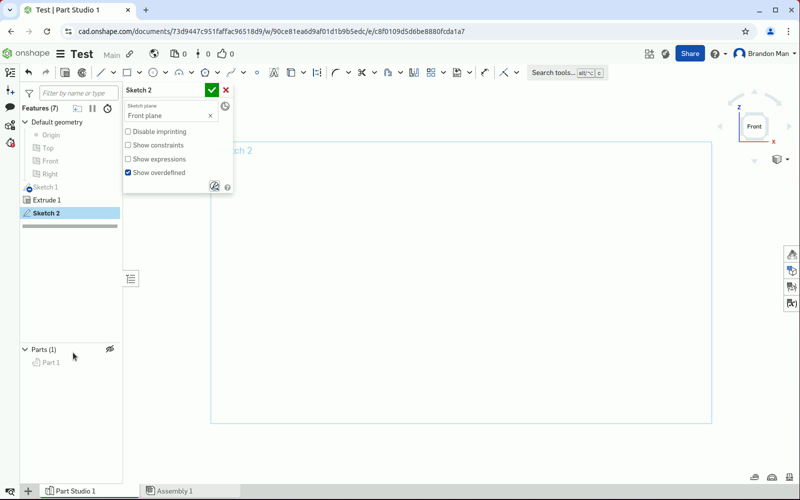
key_down(shift)
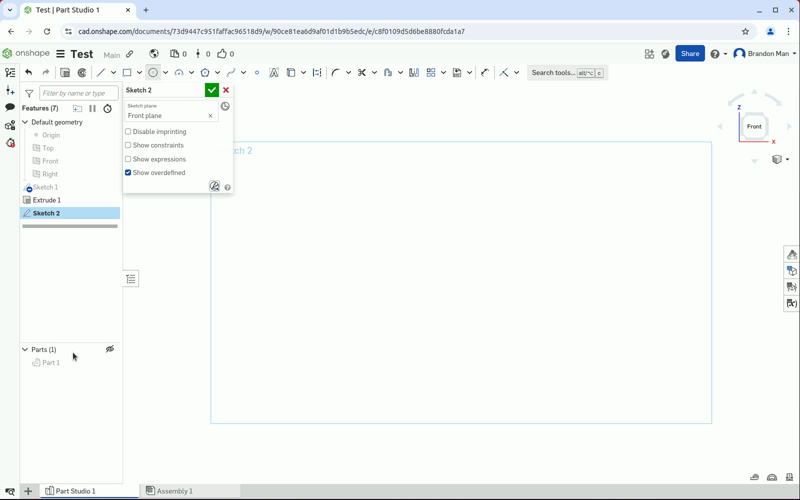
mouse_move(524, 282)
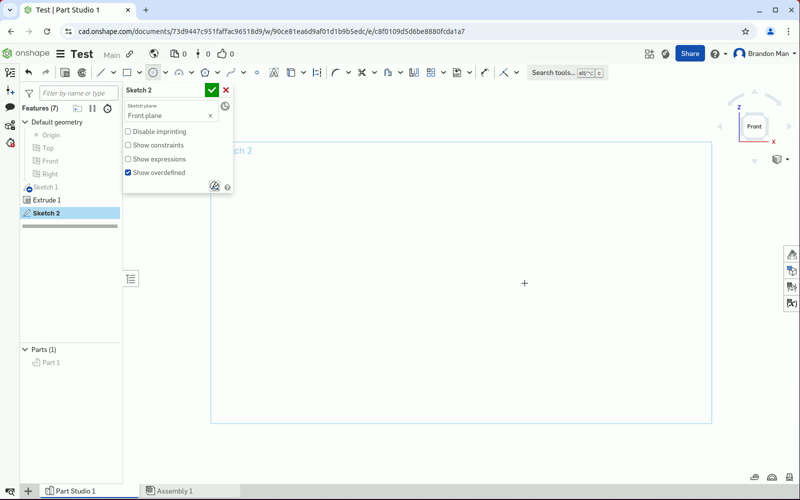
click(524, 282)
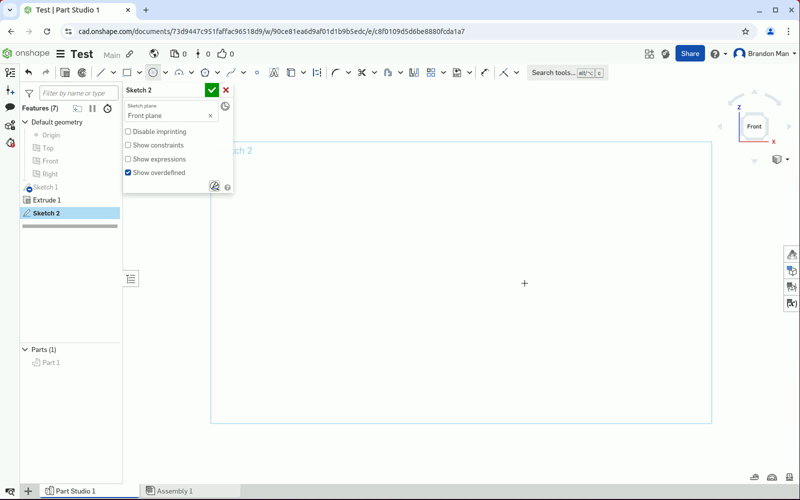
key_up(shift)
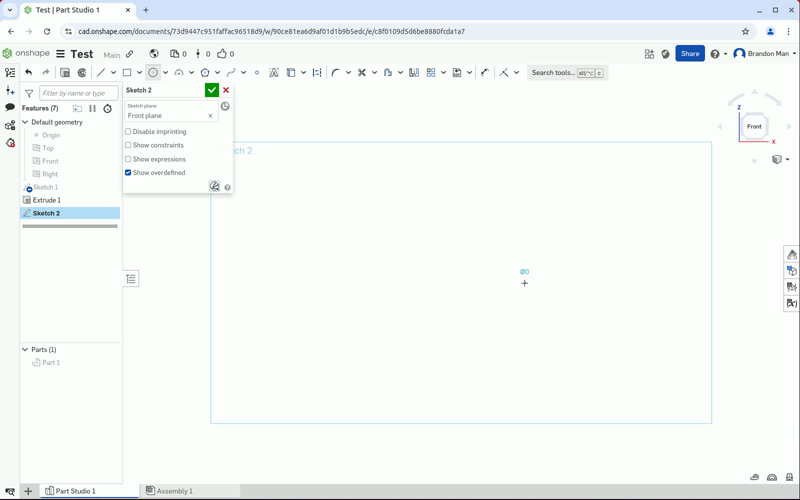
mouse_move(545, 282)
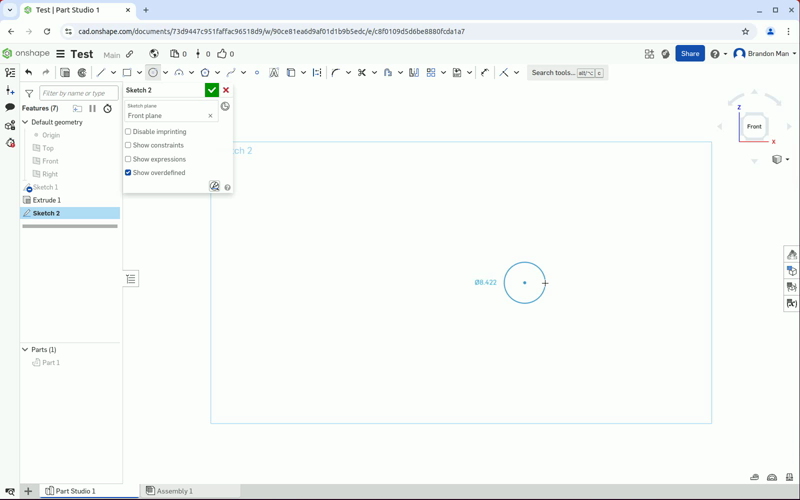
click(545, 282)
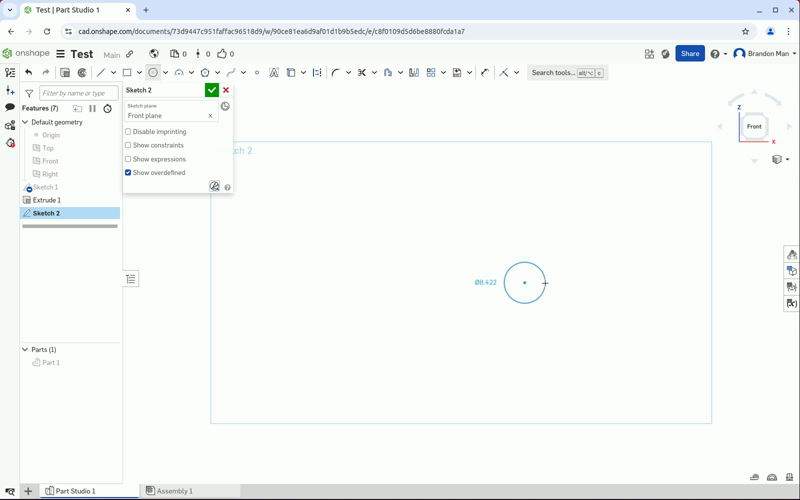
key(esc)
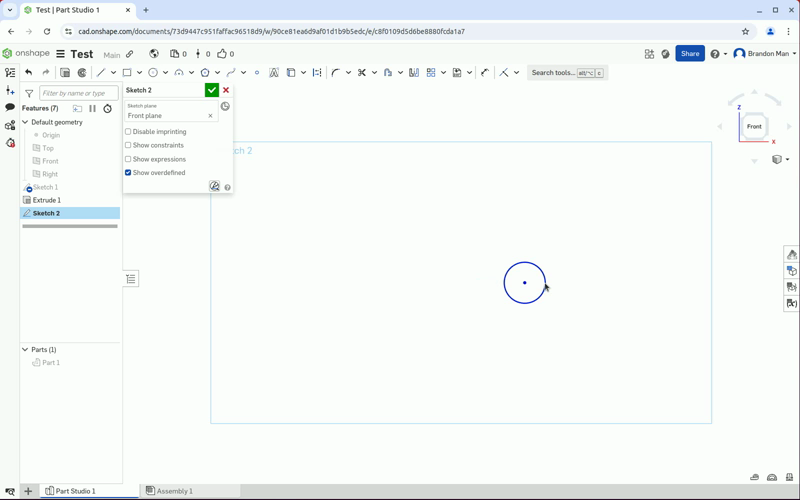
mouse_move(508, 275)
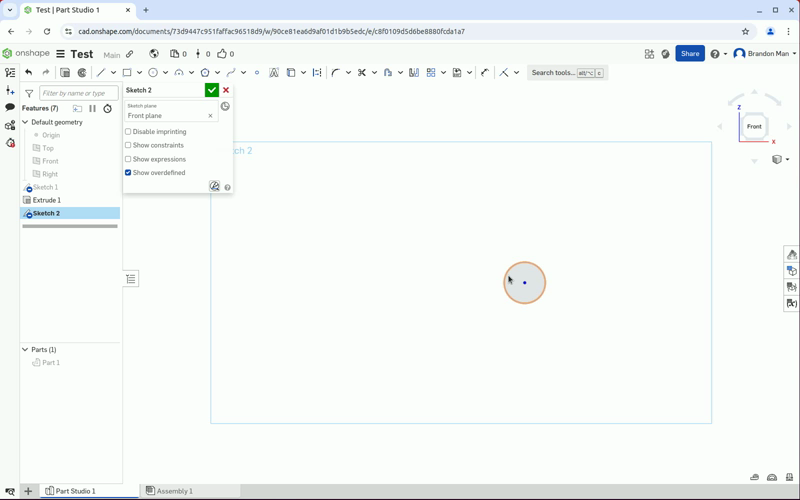
scroll(6)
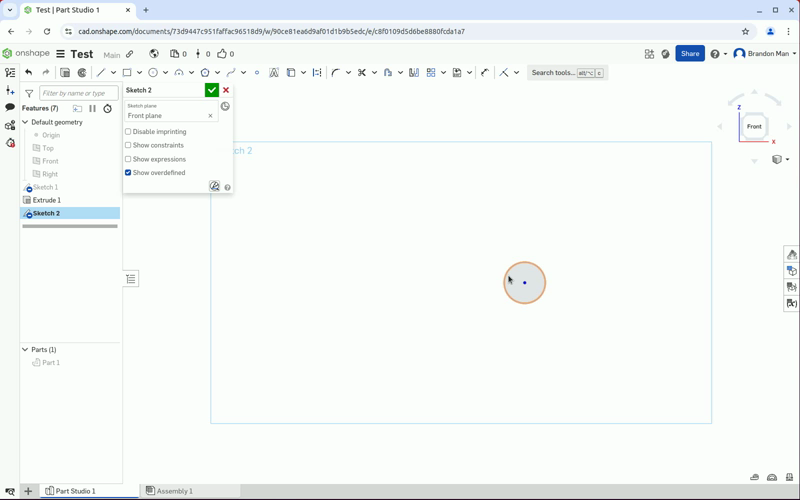
scroll(6)
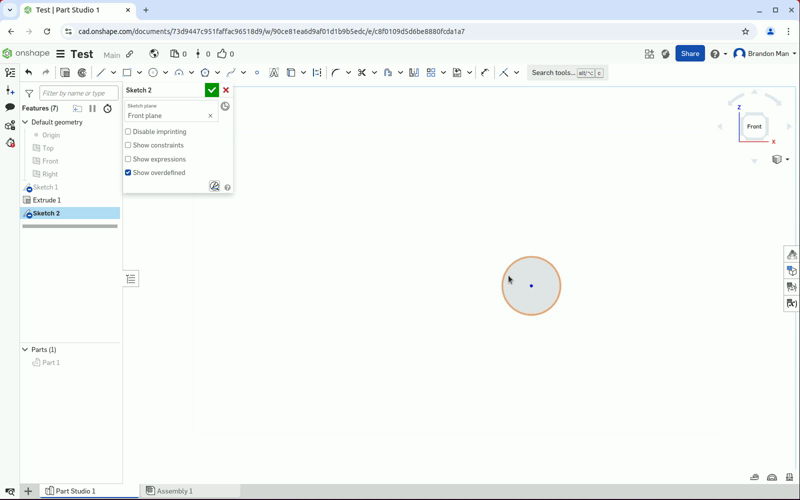
scroll(6)
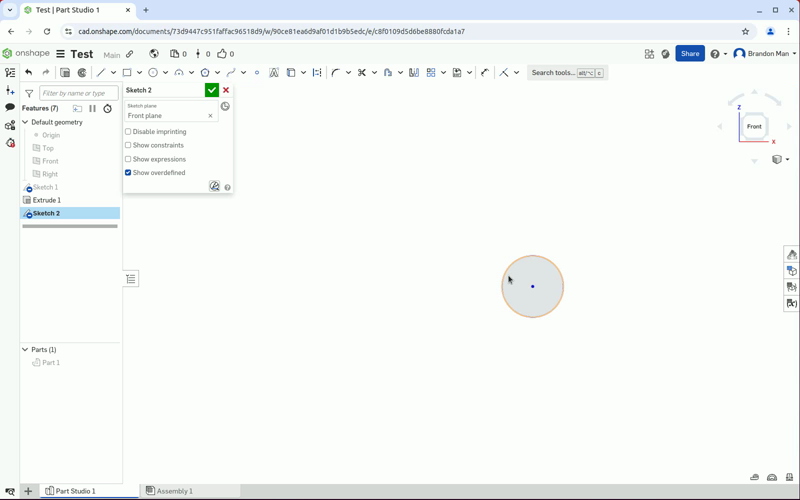
scroll(6)
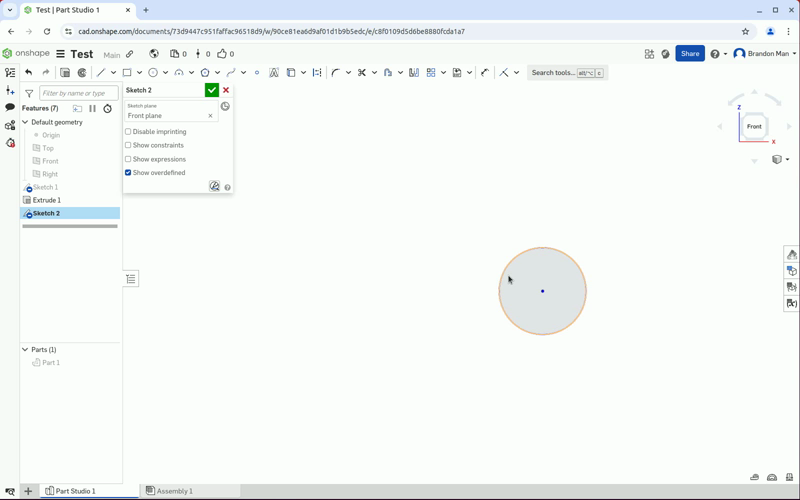
scroll(6)
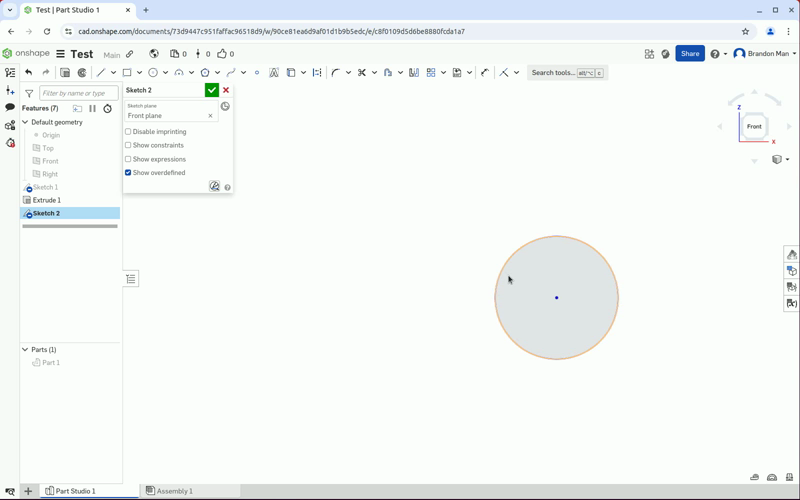
scroll(6)
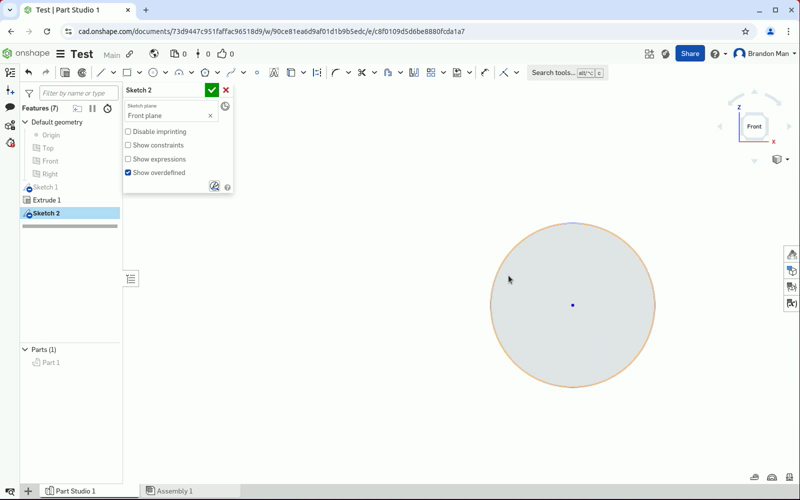
scroll(6)
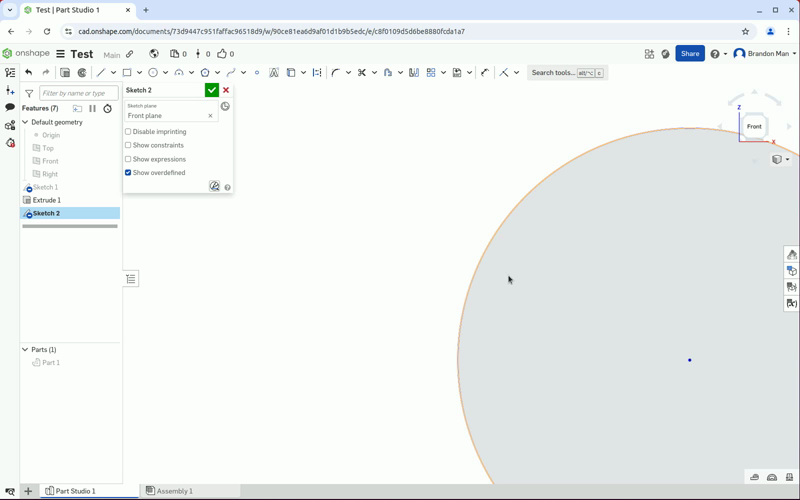
click(508, 275)
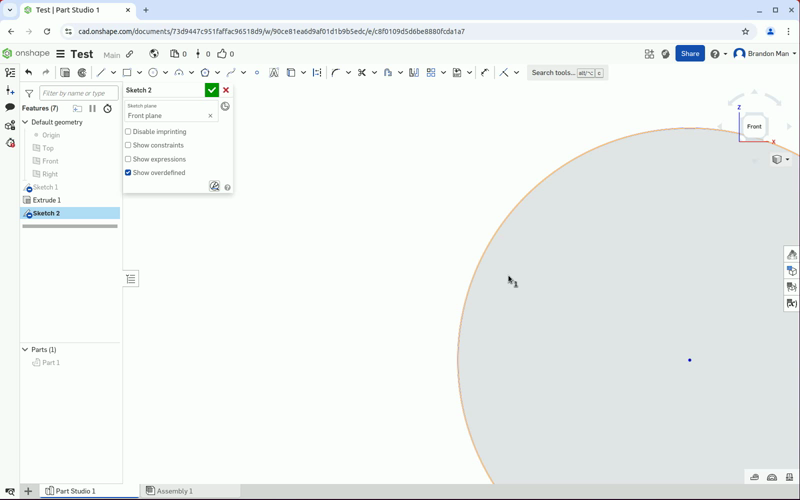
scroll(-6)
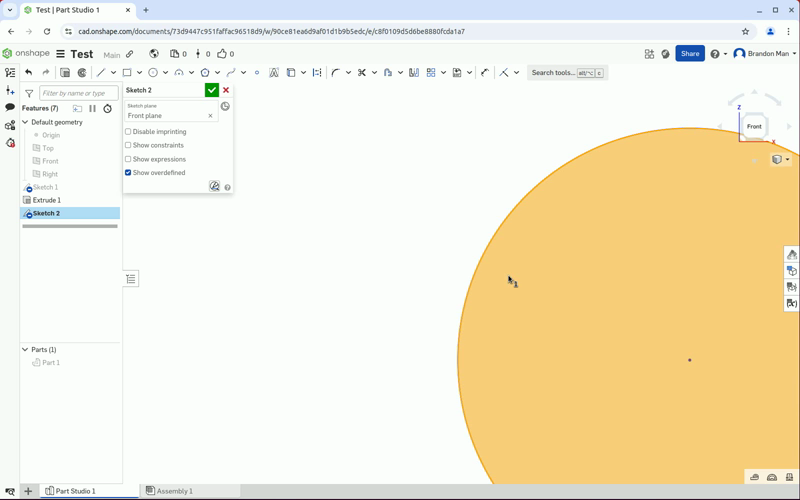
scroll(-6)
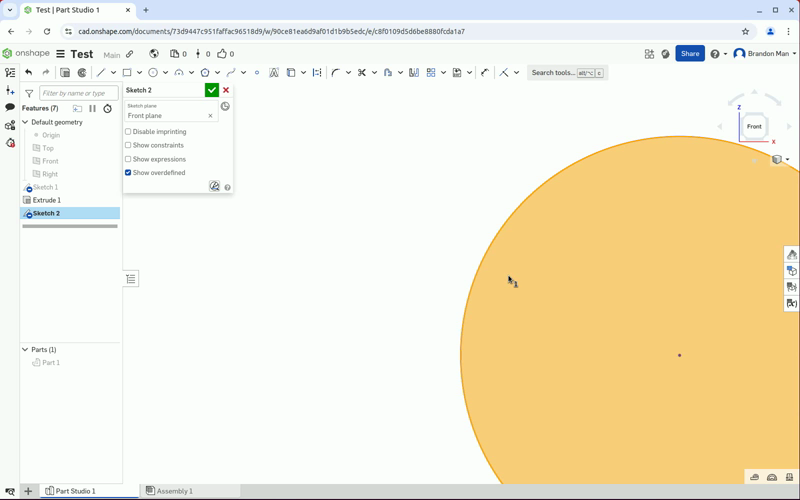
scroll(-6)
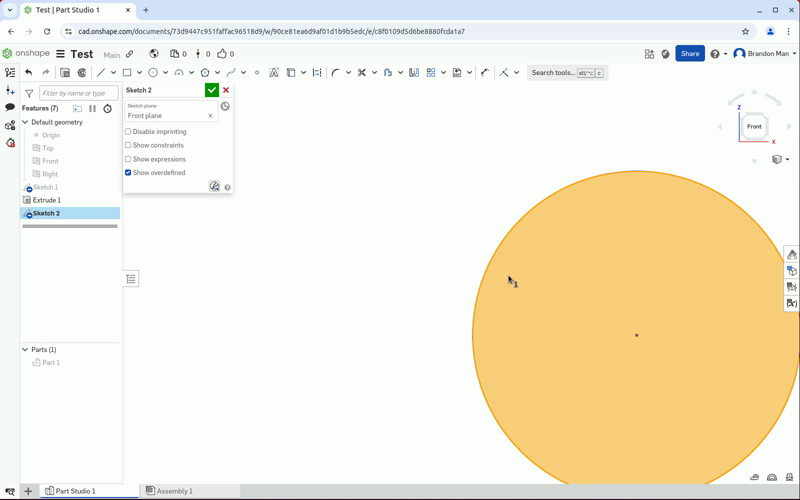
scroll(-6)
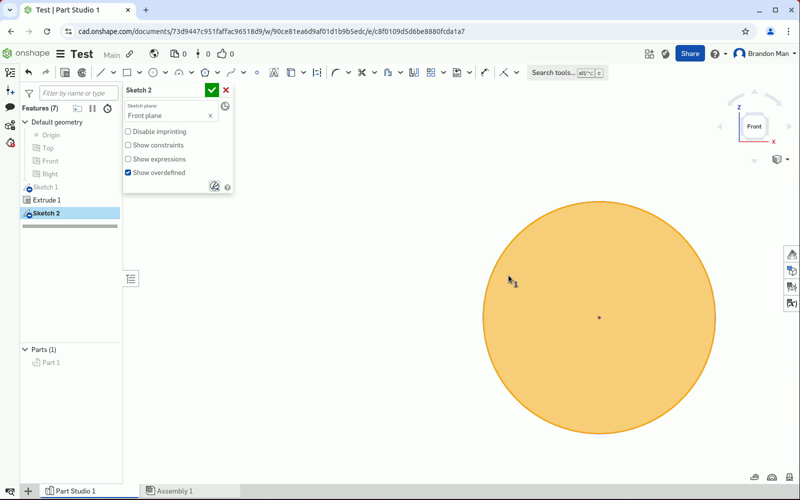
scroll(-6)
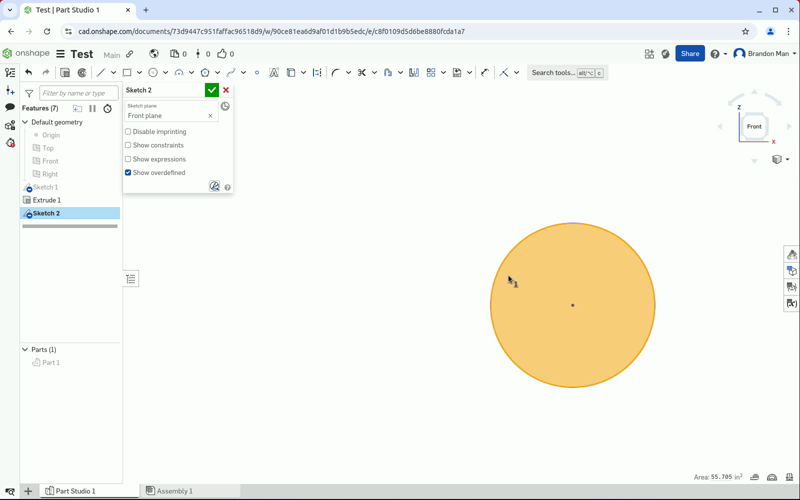
scroll(-6)
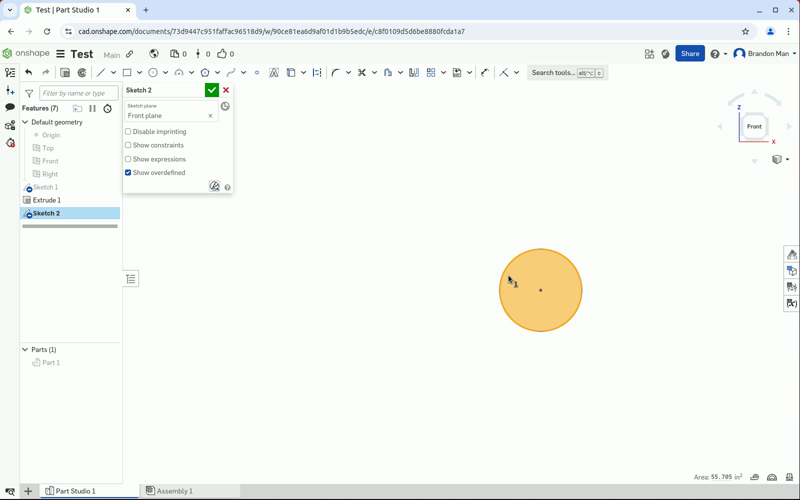
scroll(-6)
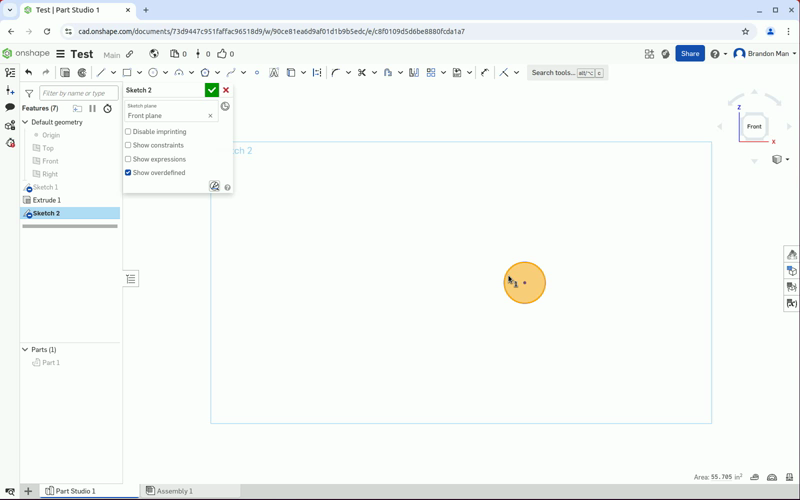
mouse_move(73, 352)
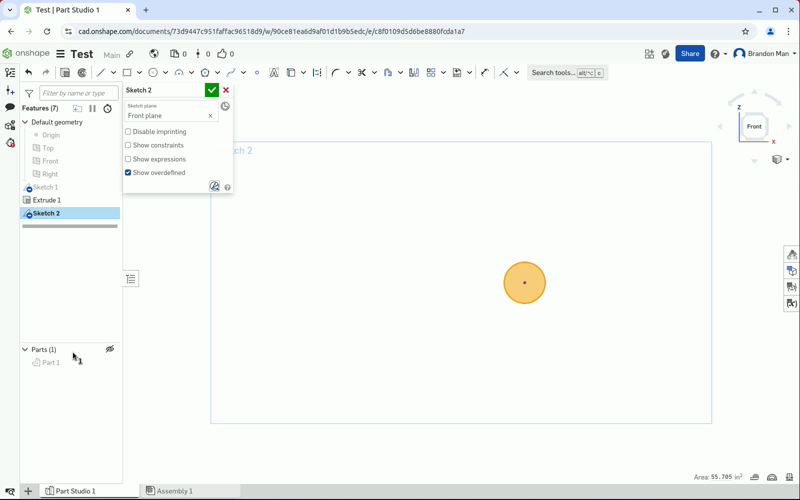
key(shift+y)
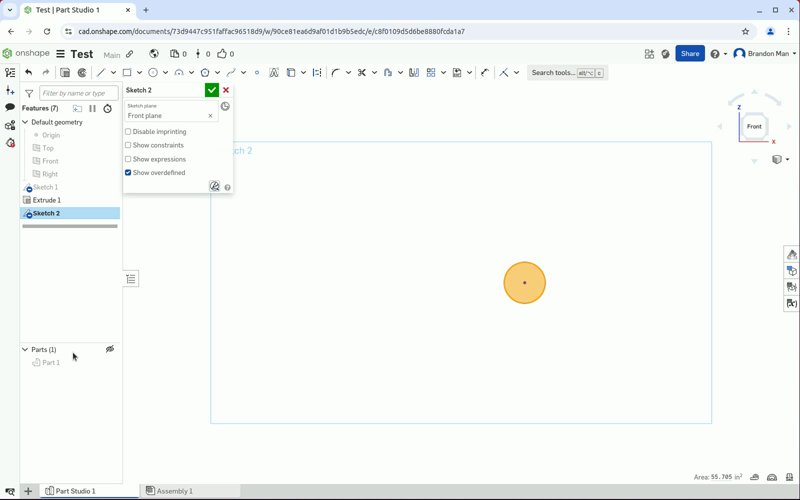
key(shift+e)
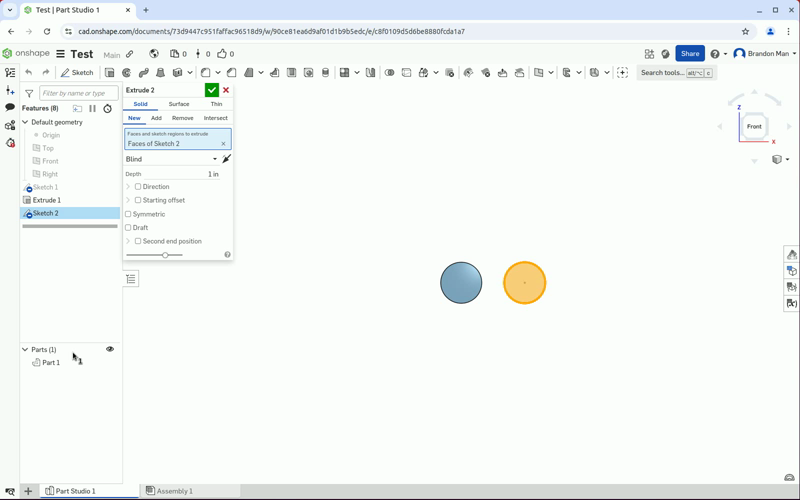
mouse_move(143, 106)
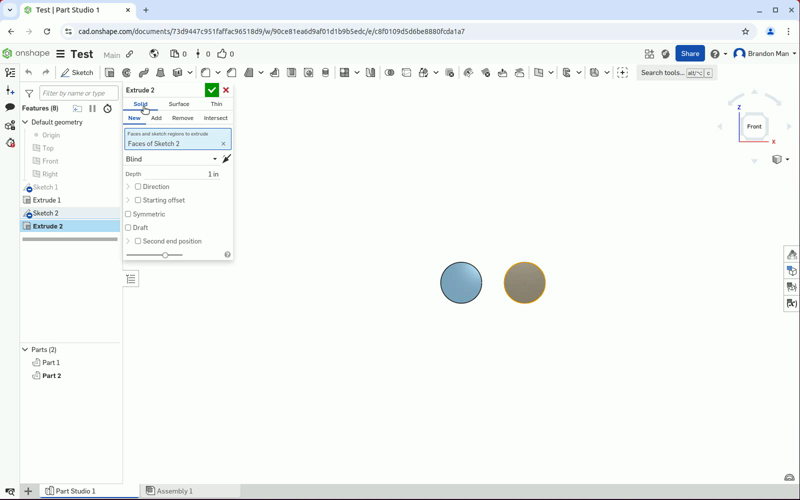
click(143, 106)
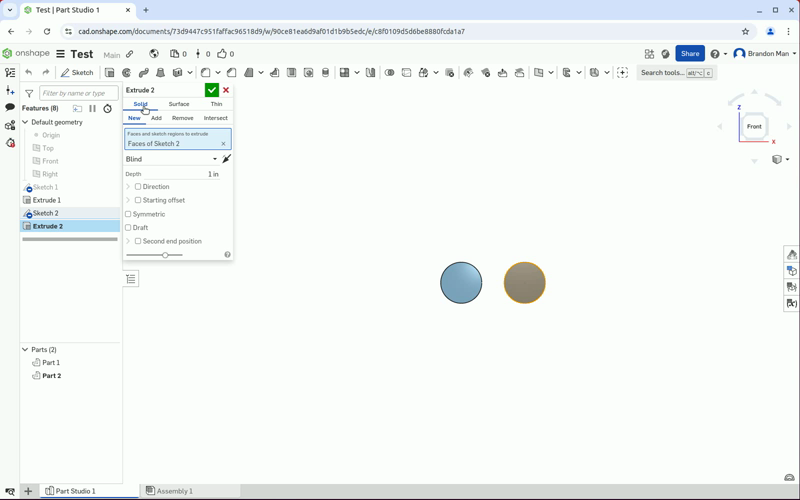
mouse_move(137, 120)
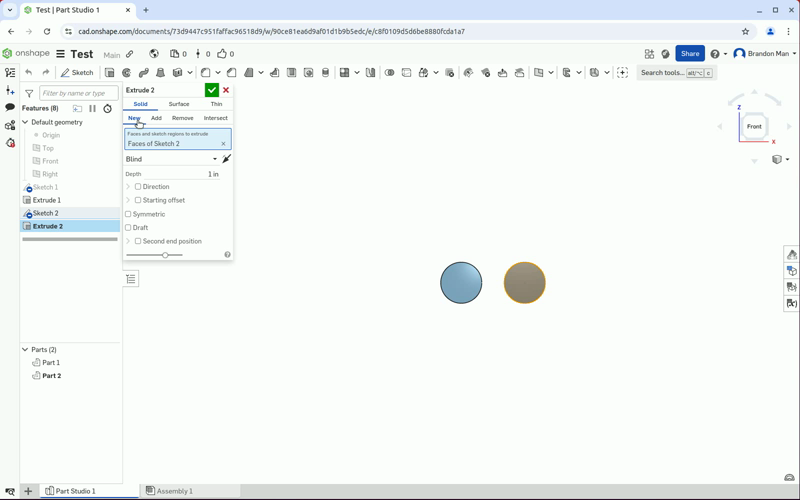
click(137, 120)
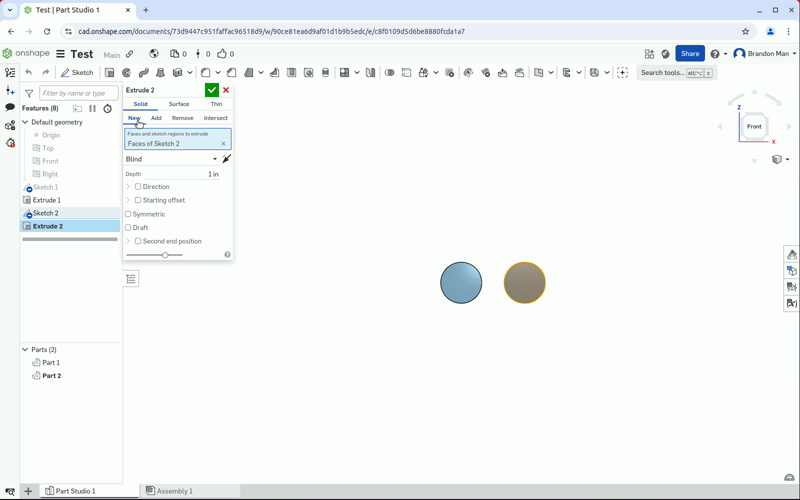
key(tab, 4)
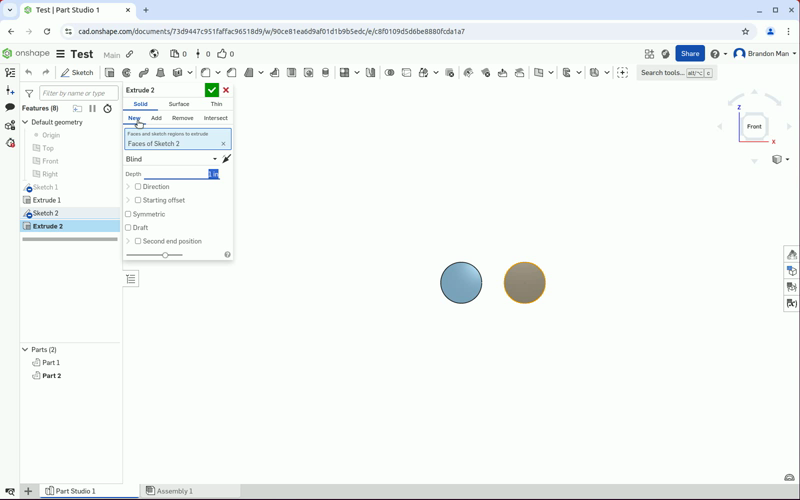
text(19.738)
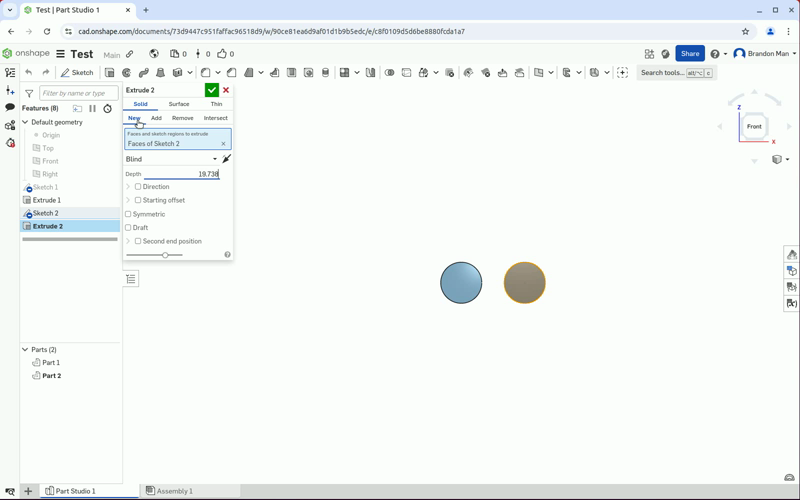
key(enter)
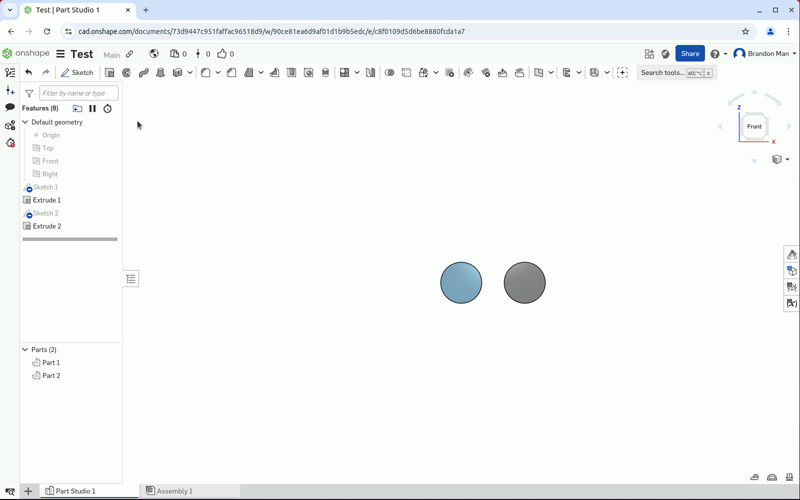
key(shift+h)
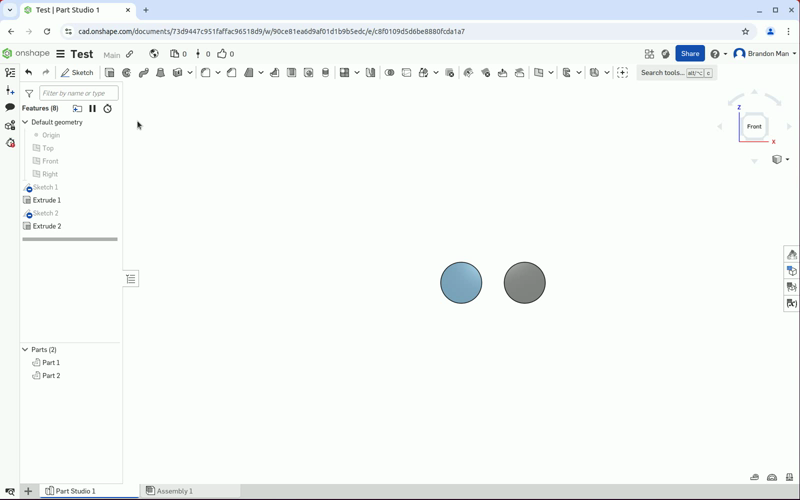
key(shift+h)
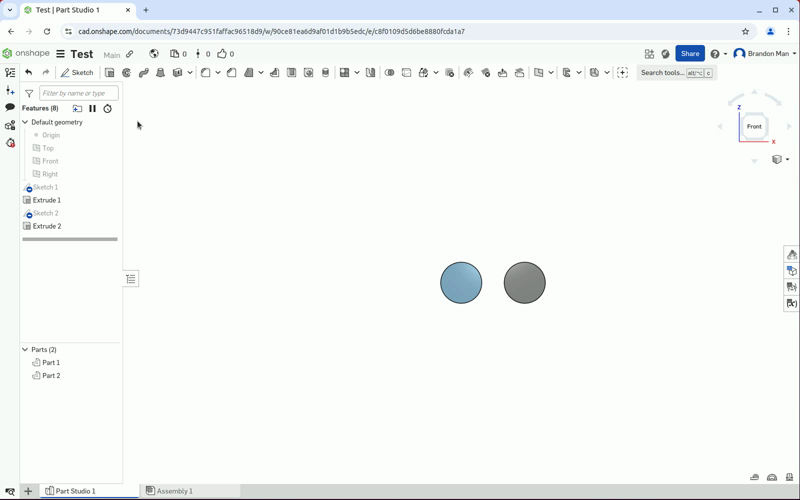
mouse_move(73, 189)
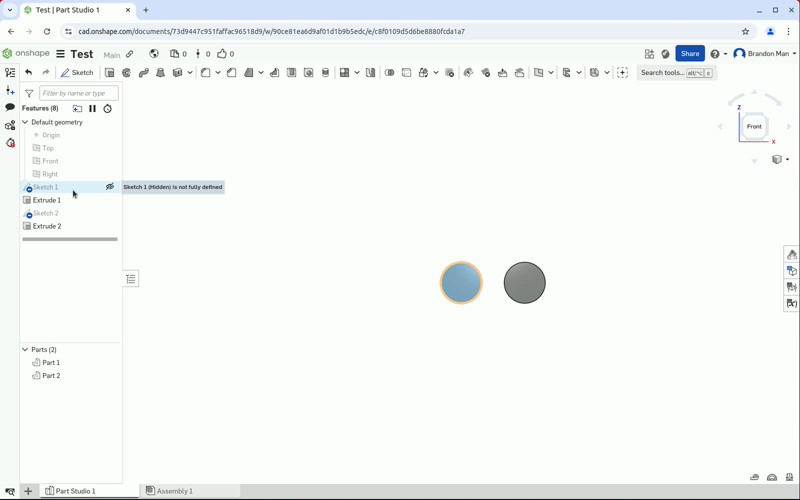
click(73, 189)
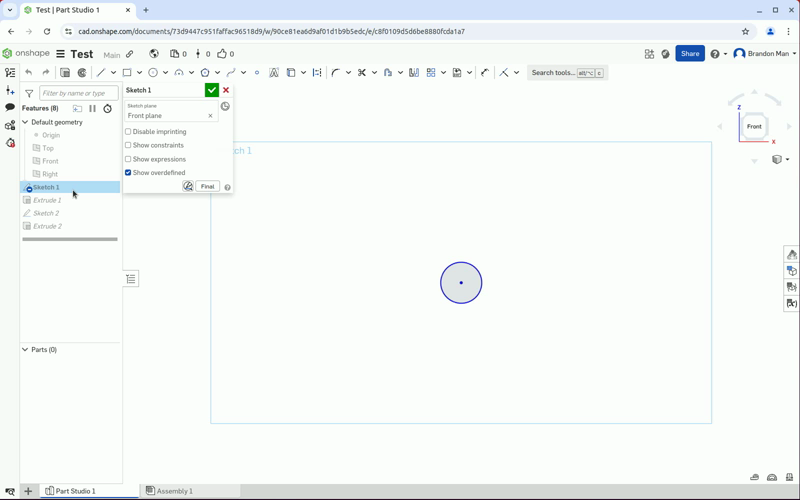
mouse_move(229, 92)
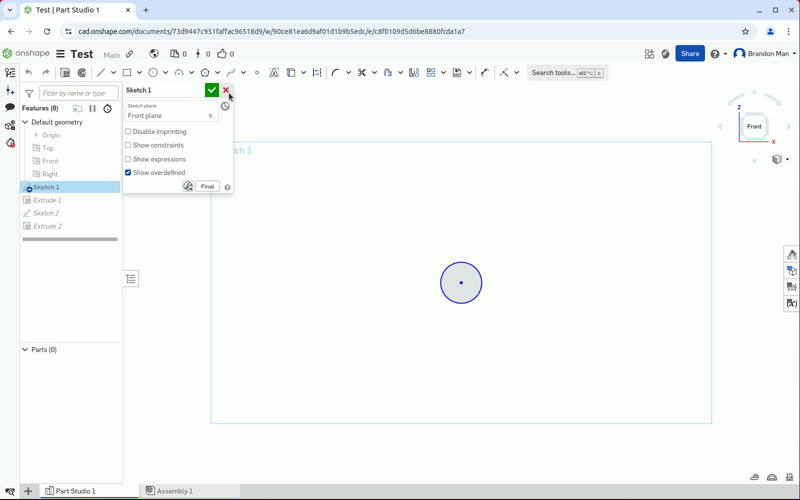
click(229, 92)
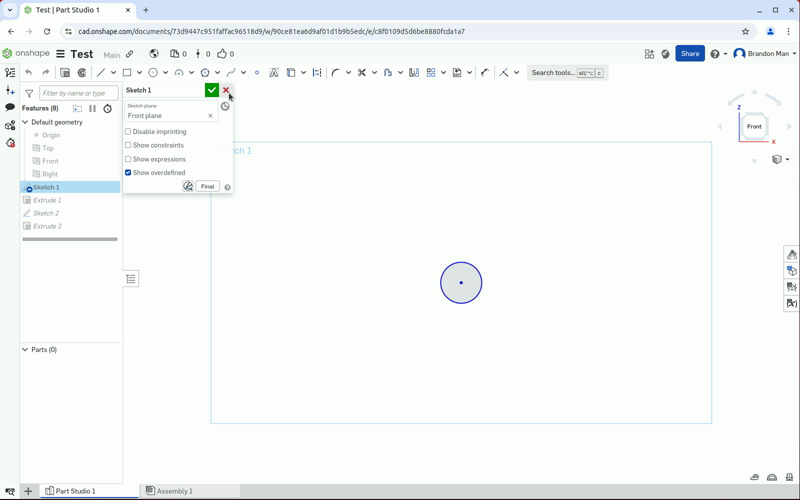
key(shift+s)
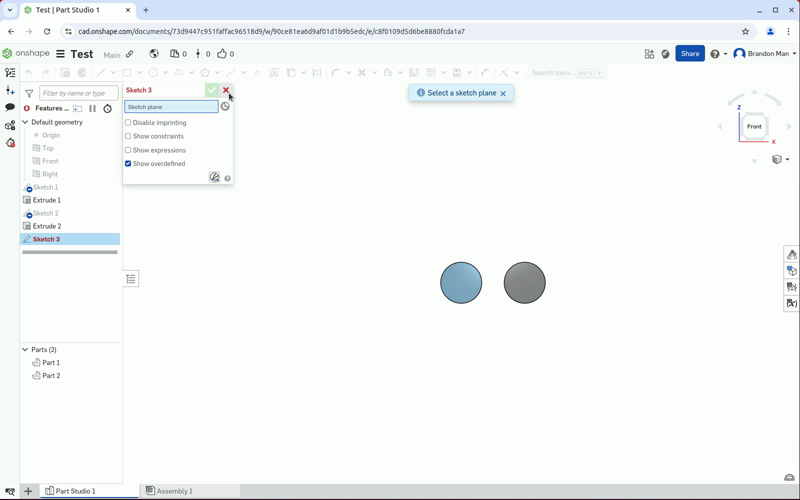
mouse_move(73, 163)
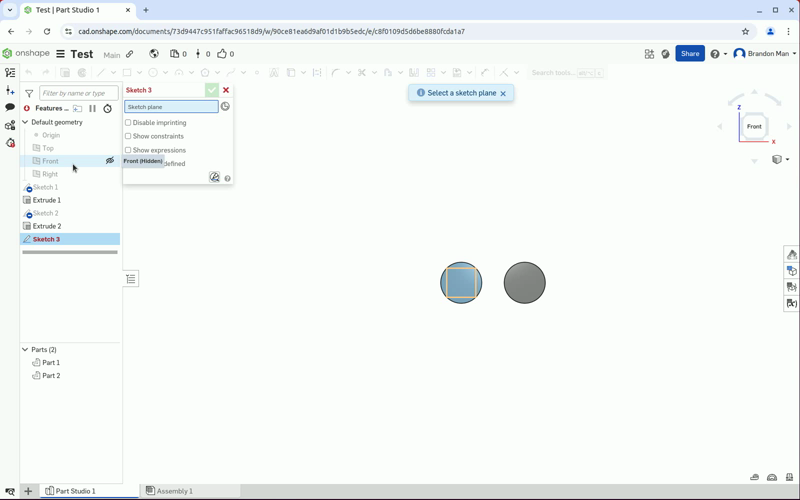
click(73, 163)
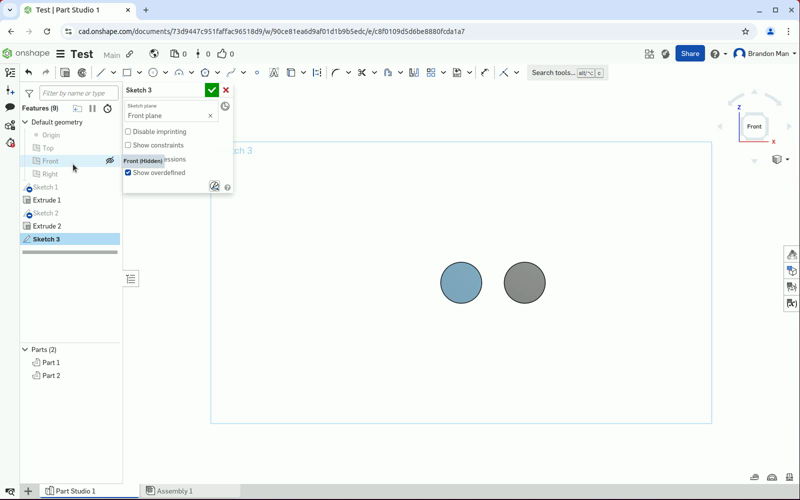
mouse_move(73, 352)
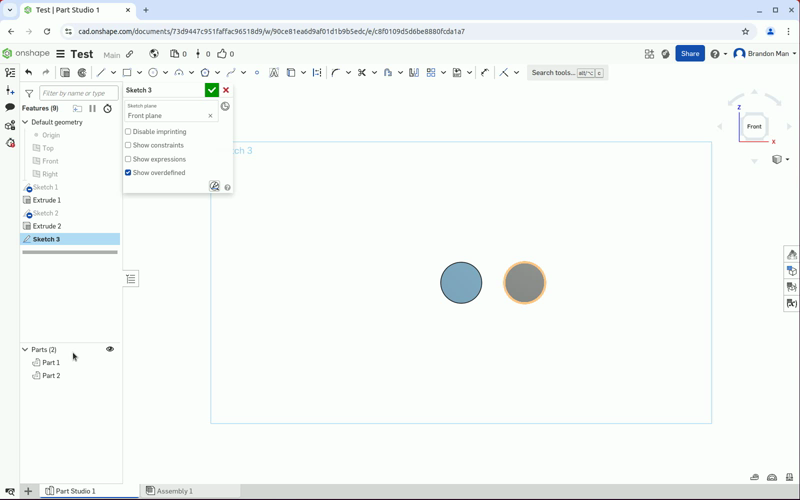
key(y)
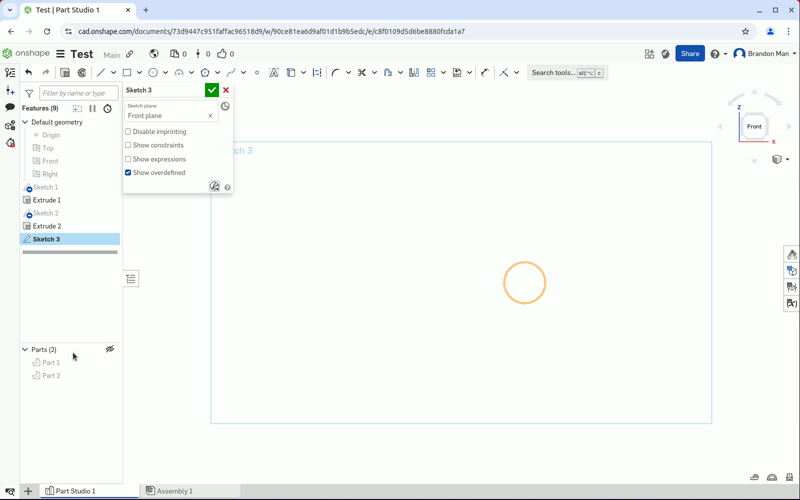
key(c)
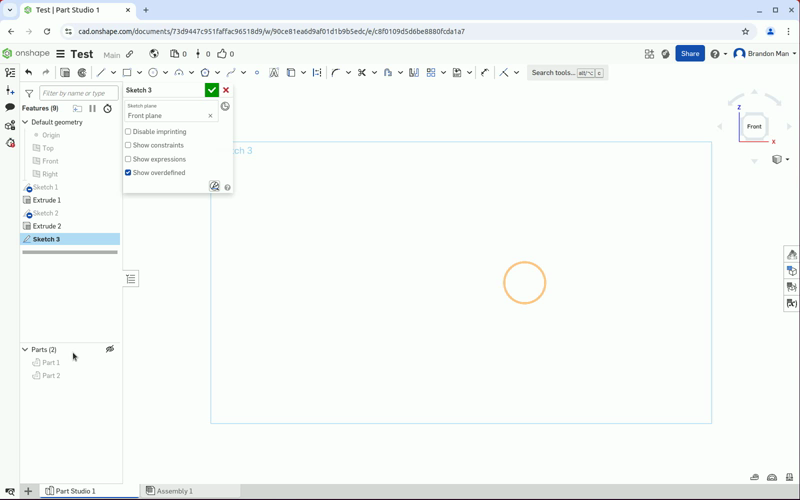
key_down(shift)
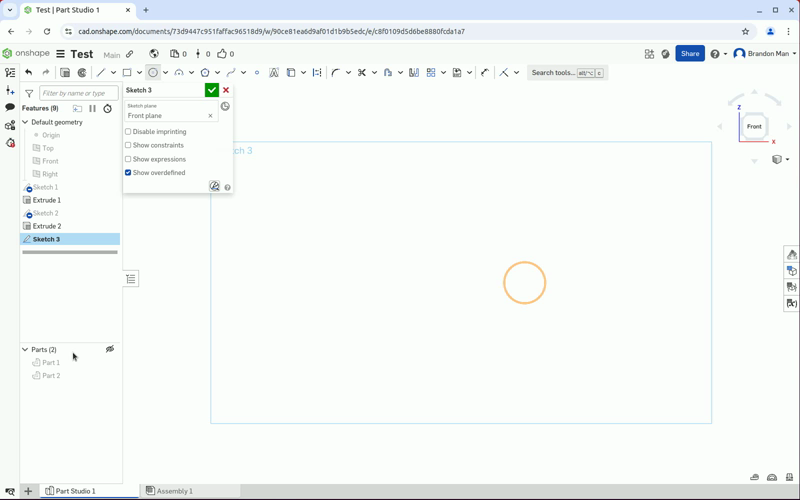
mouse_move(388, 282)
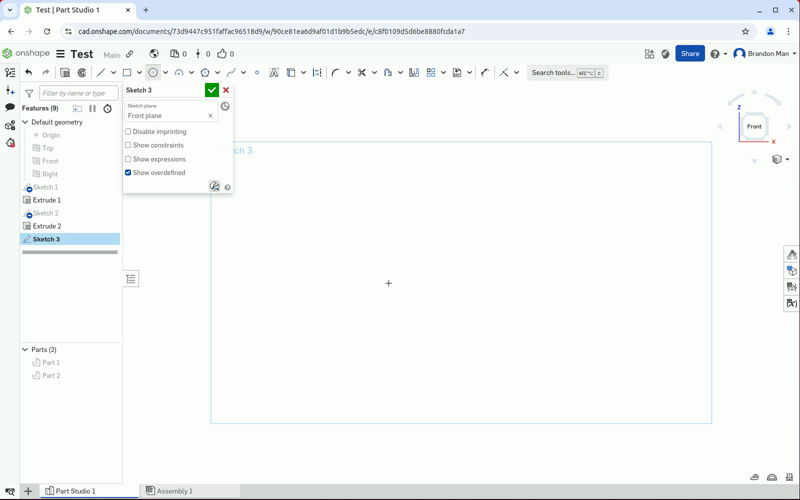
click(388, 282)
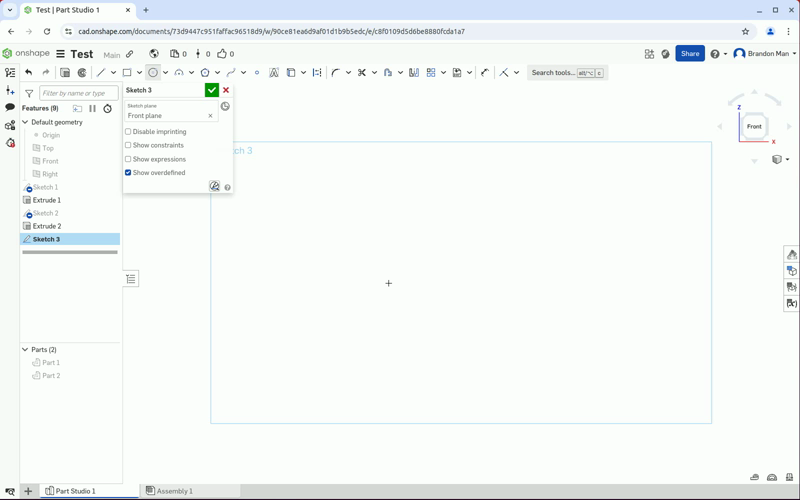
key_up(shift)
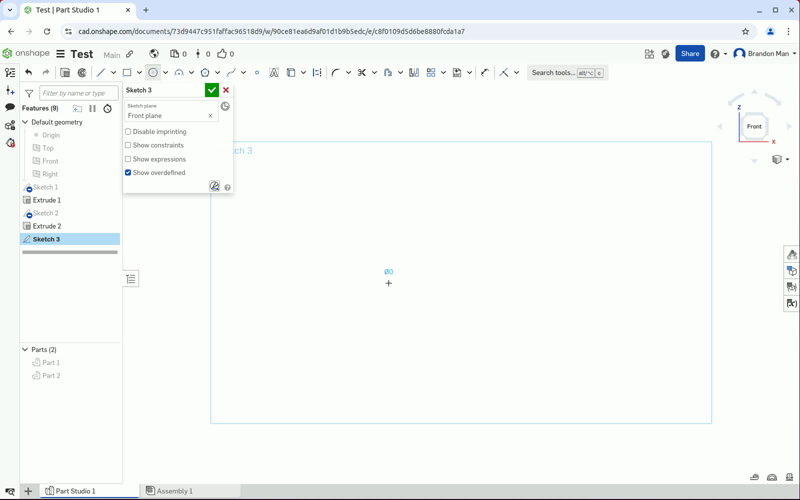
mouse_move(409, 282)
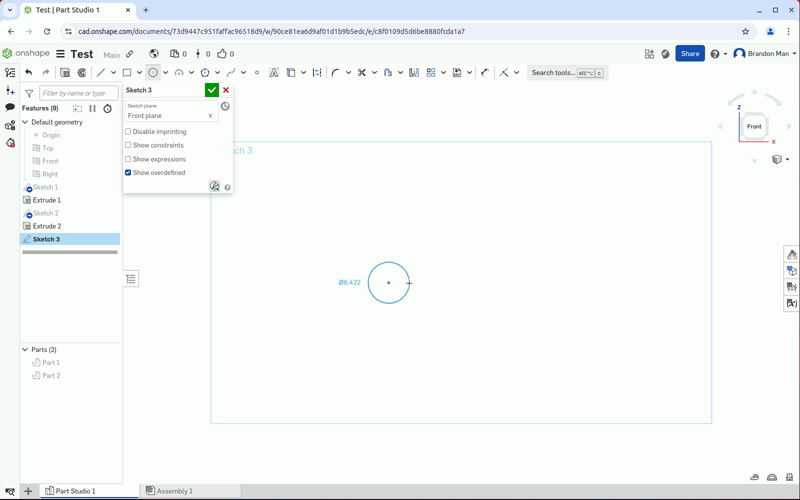
click(409, 282)
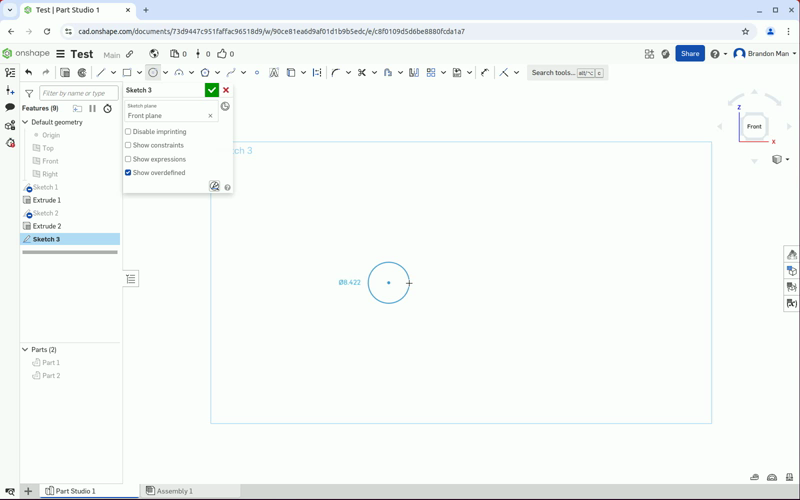
key(esc)
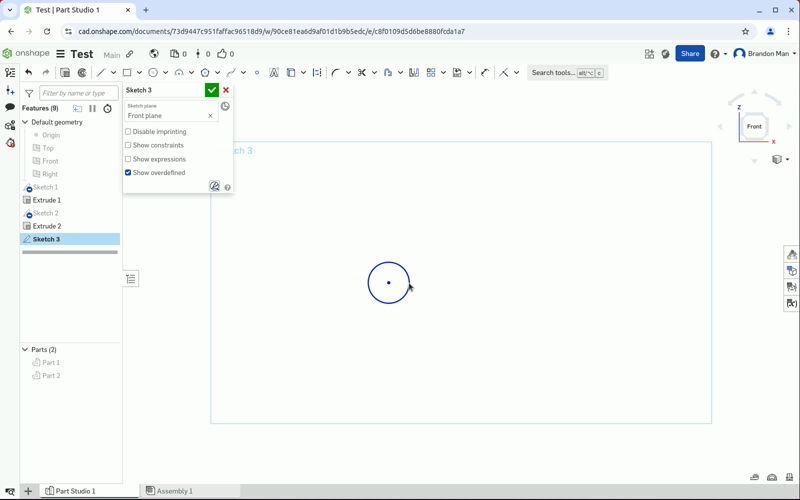
mouse_move(373, 286)
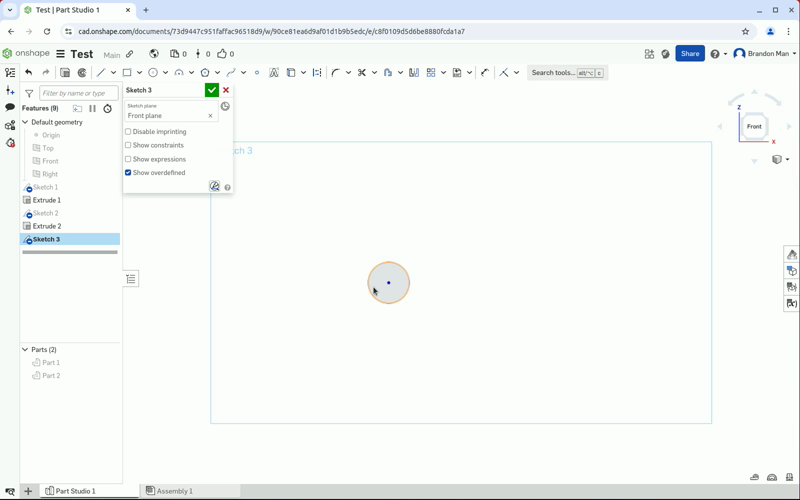
scroll(6)
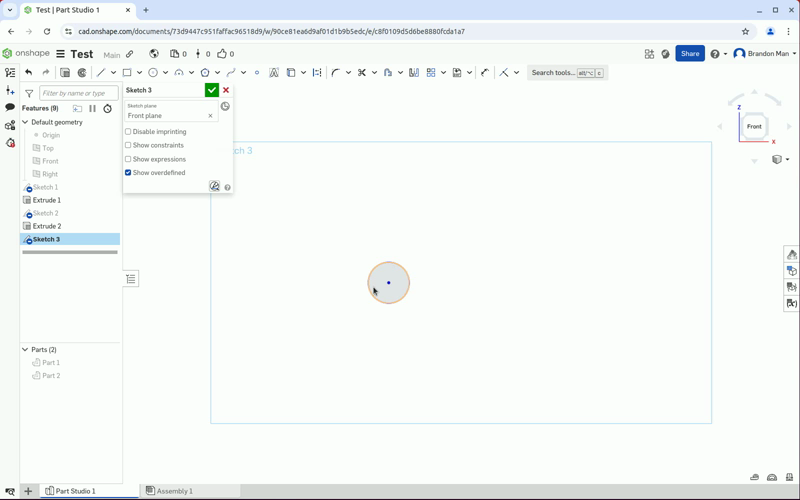
scroll(6)
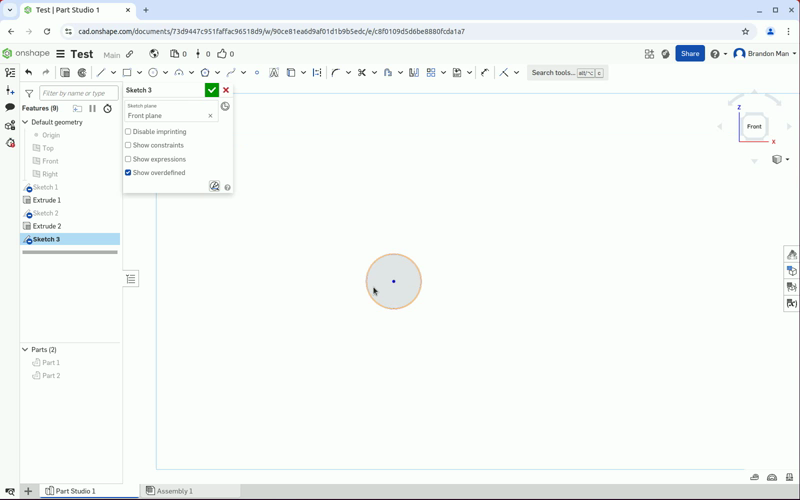
scroll(6)
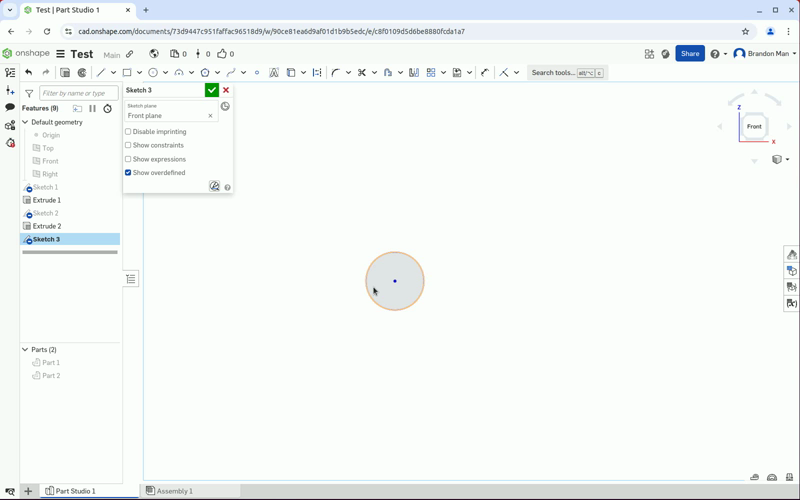
scroll(6)
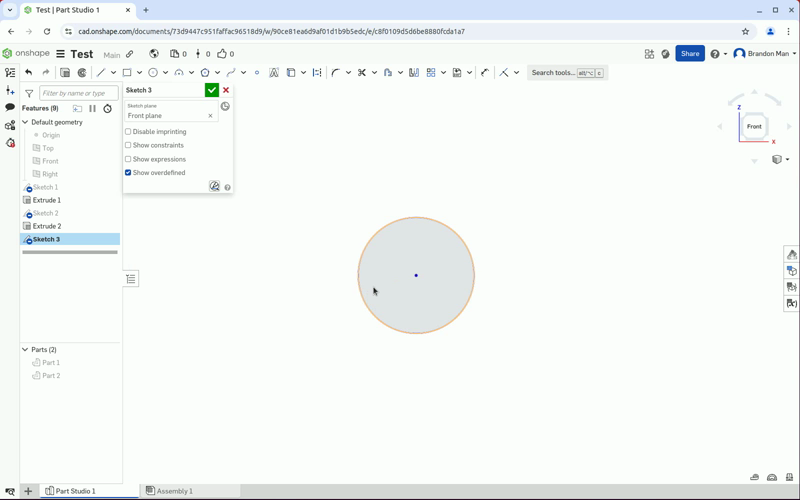
scroll(6)
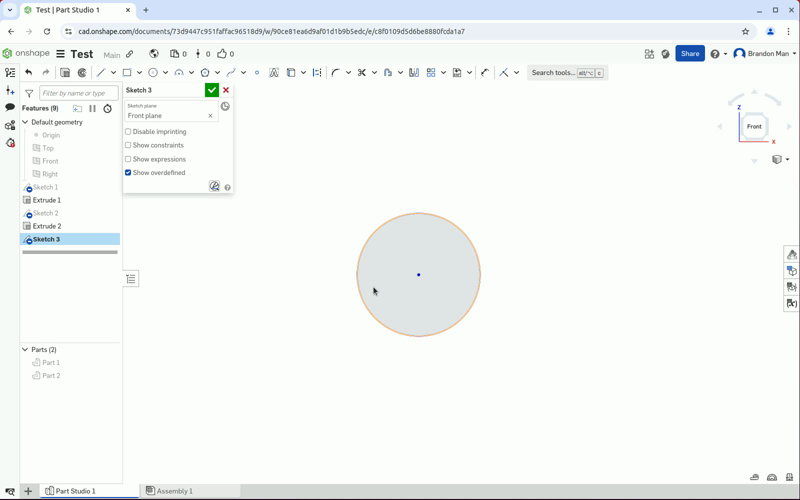
scroll(6)
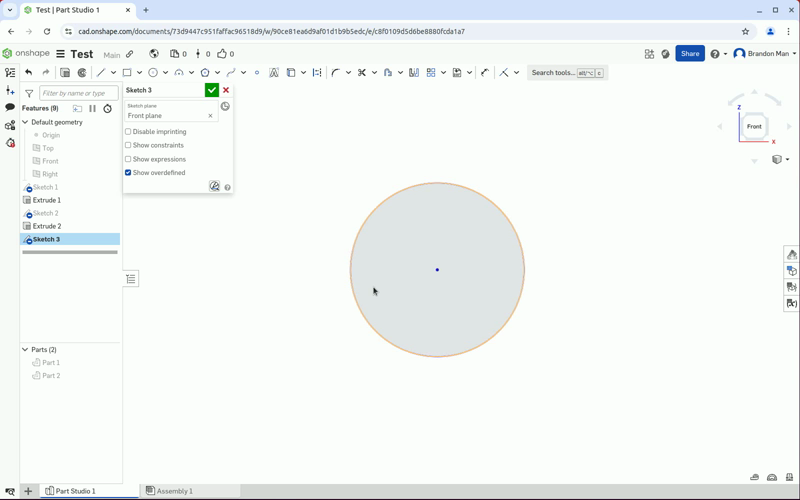
scroll(6)
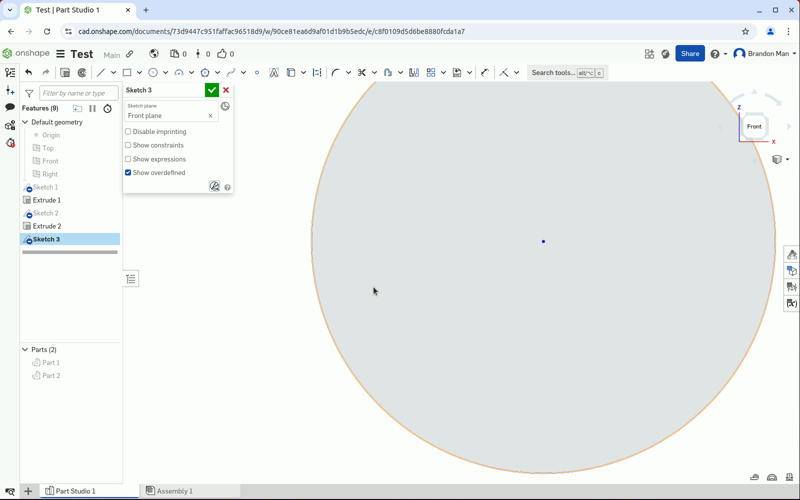
click(373, 286)
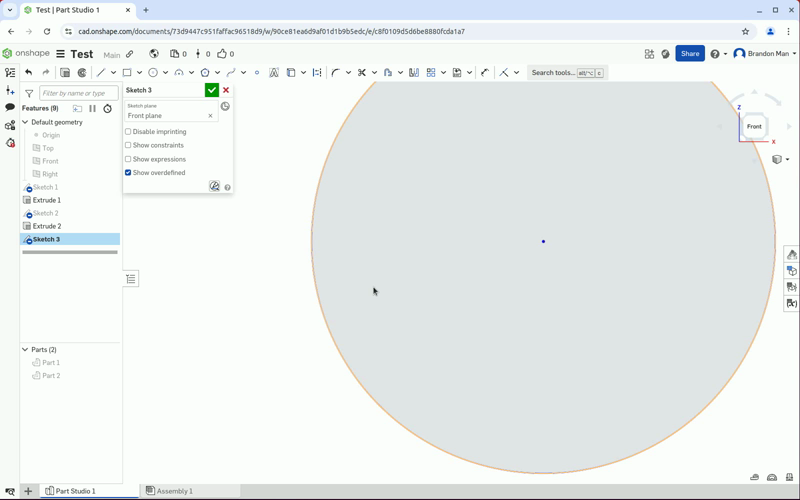
scroll(-6)
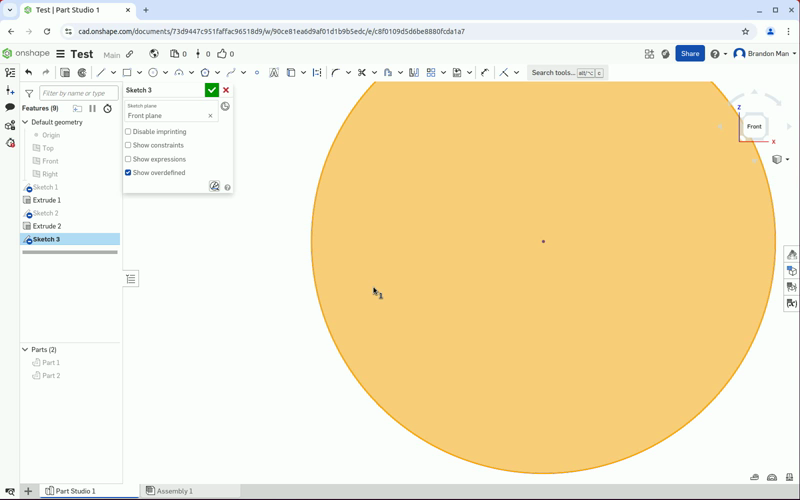
scroll(-6)
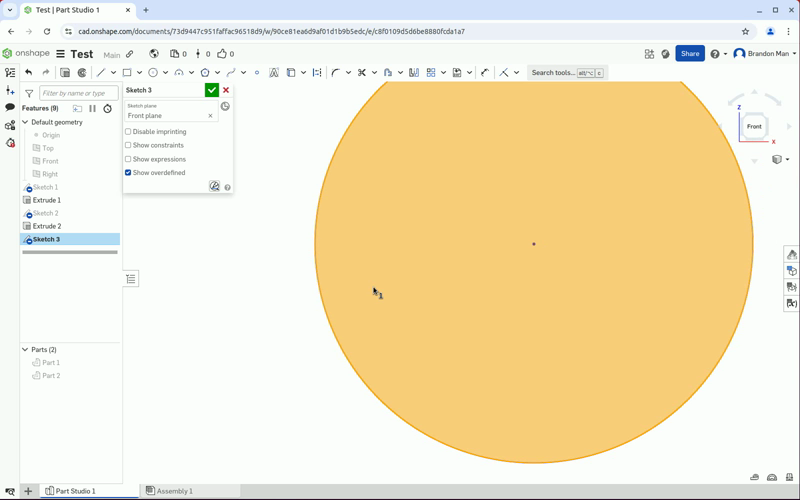
scroll(-6)
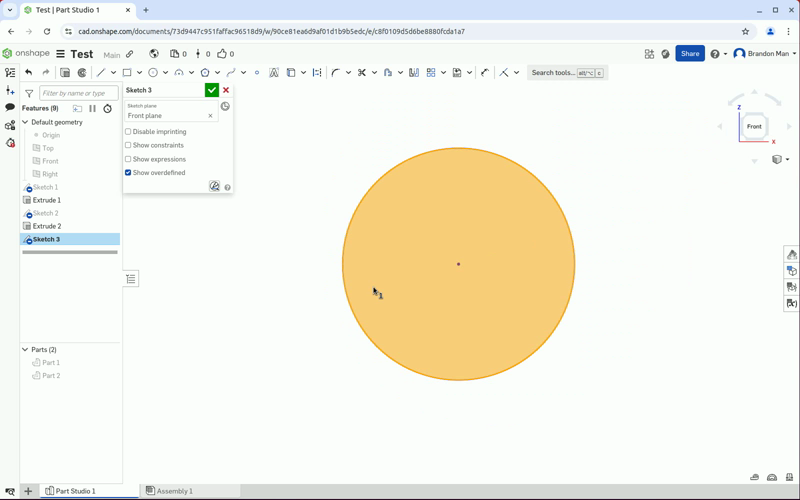
scroll(-6)
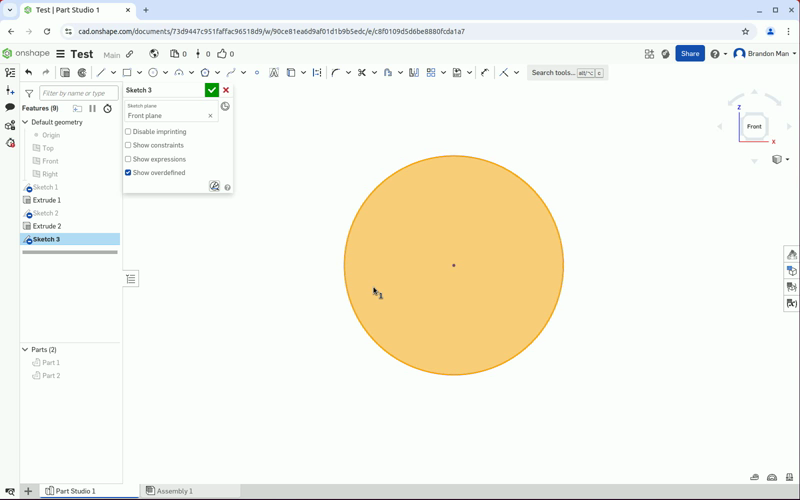
scroll(-6)
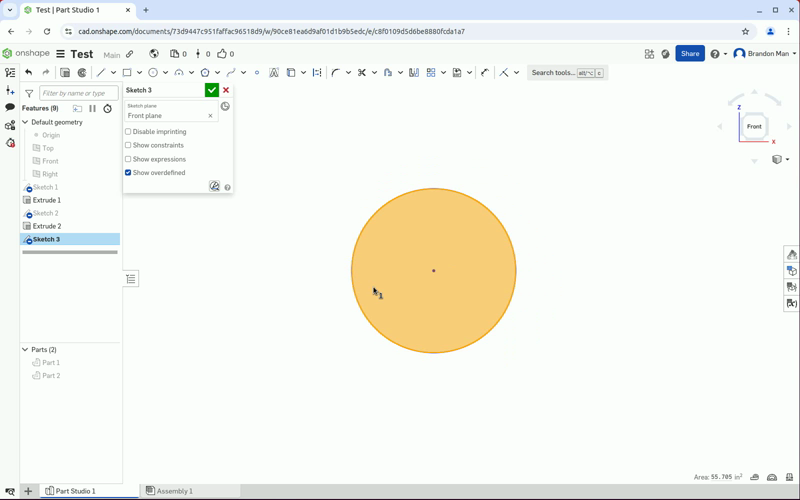
scroll(-6)
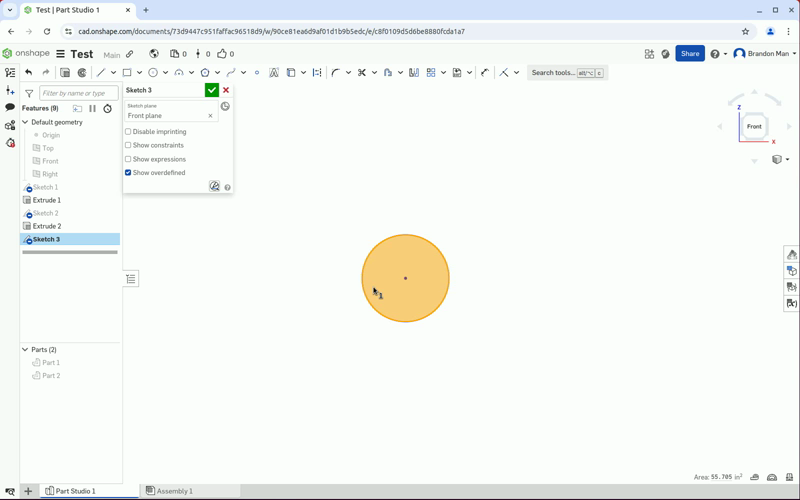
scroll(-6)
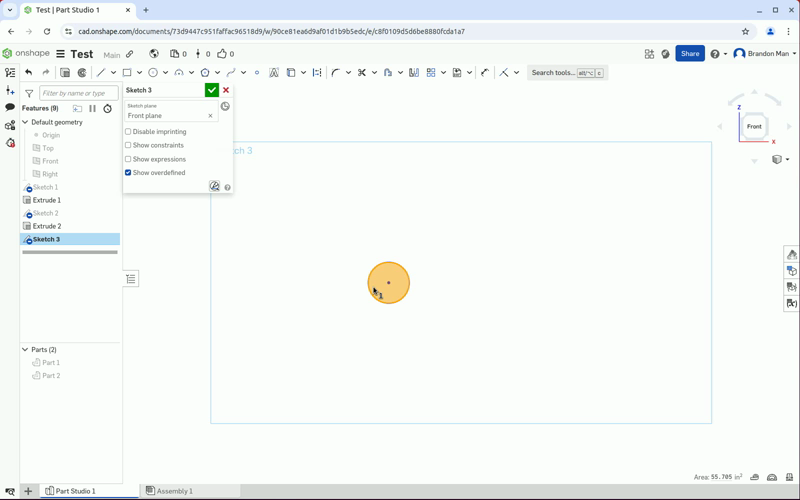
mouse_move(73, 352)
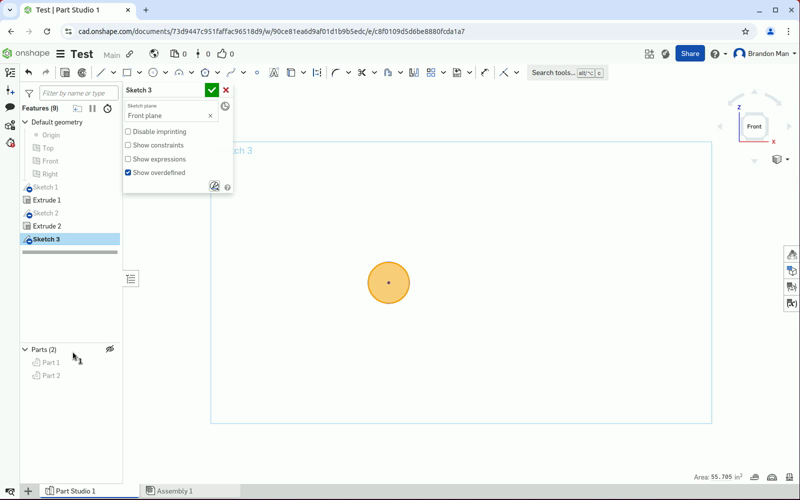
key(shift+y)
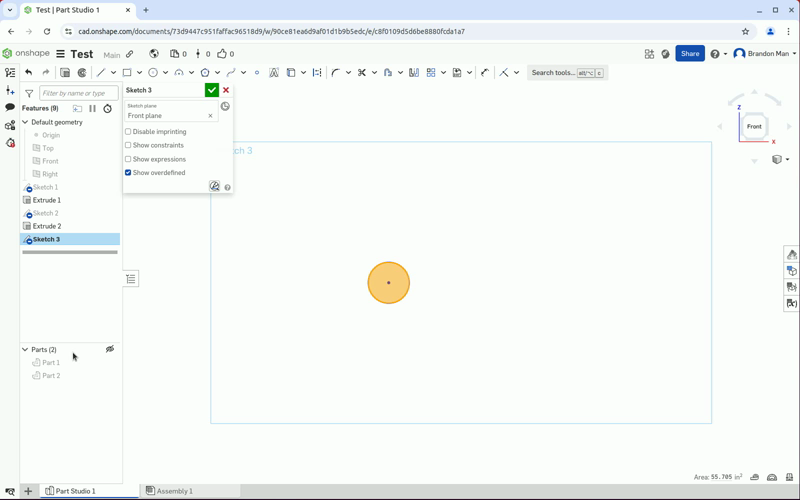
key(shift+e)
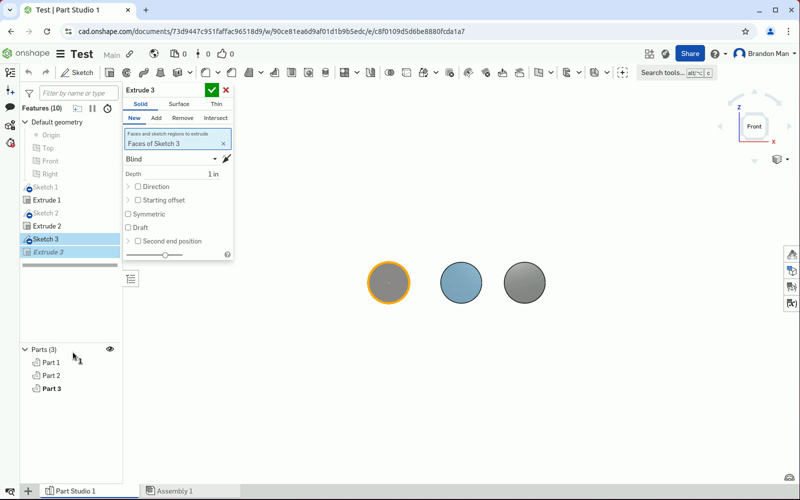
mouse_move(143, 106)
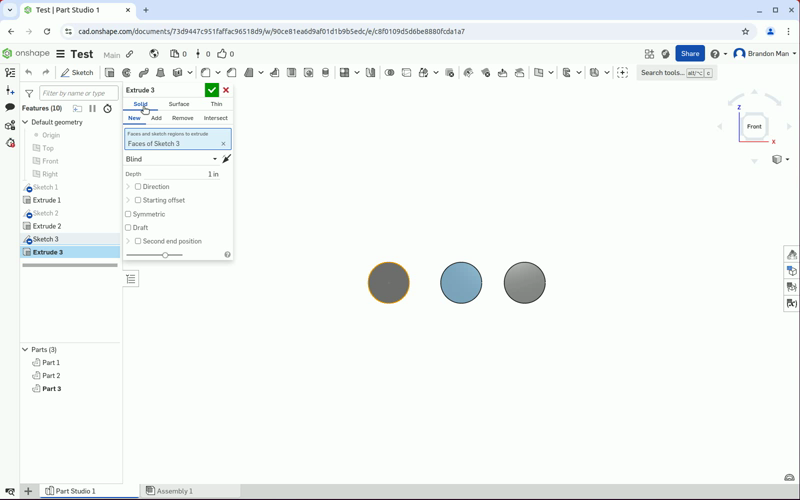
click(143, 106)
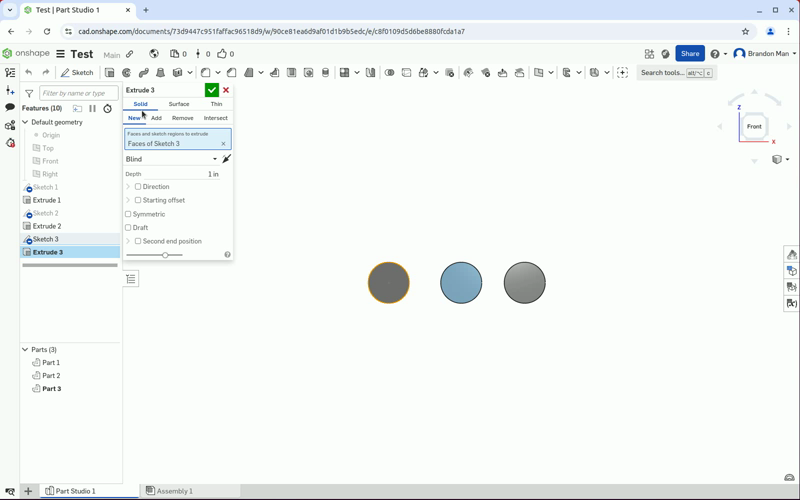
mouse_move(137, 120)
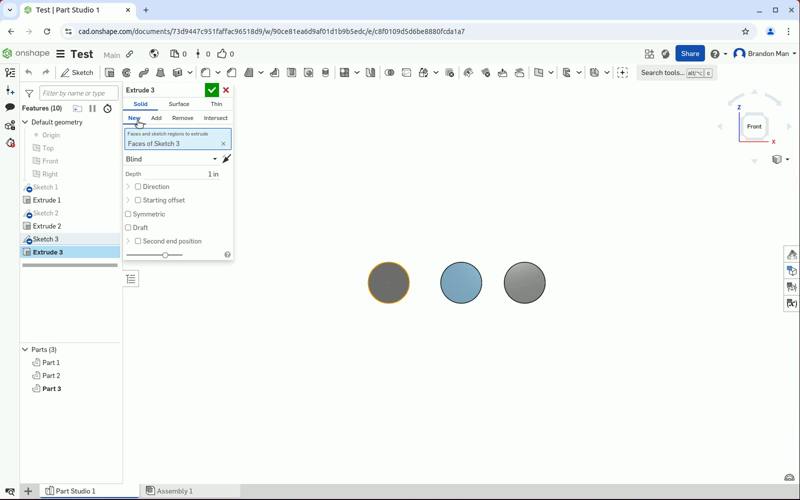
click(137, 120)
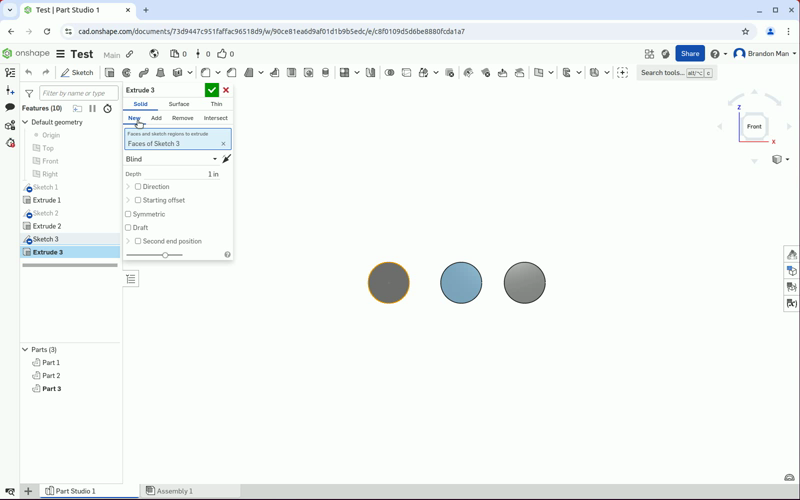
key(tab, 4)
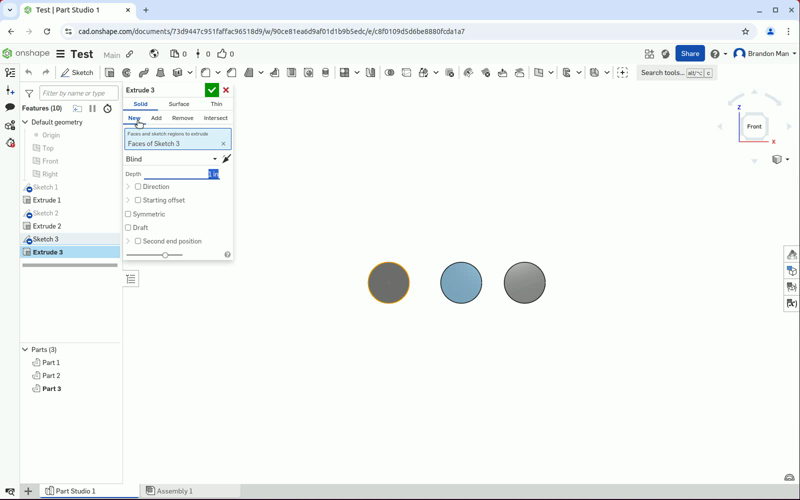
text(23.108)
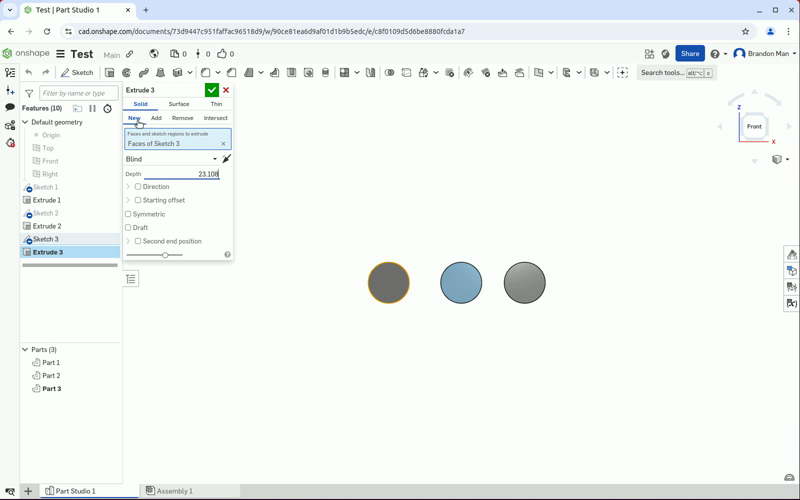
key(enter)
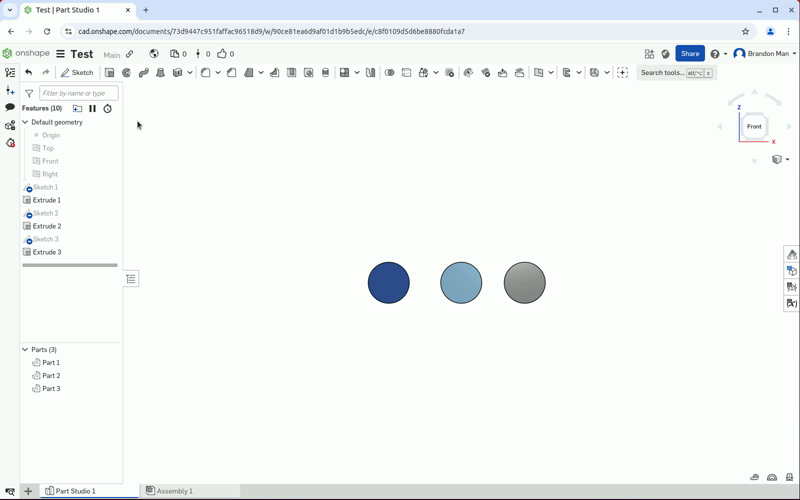
key(shift+h)
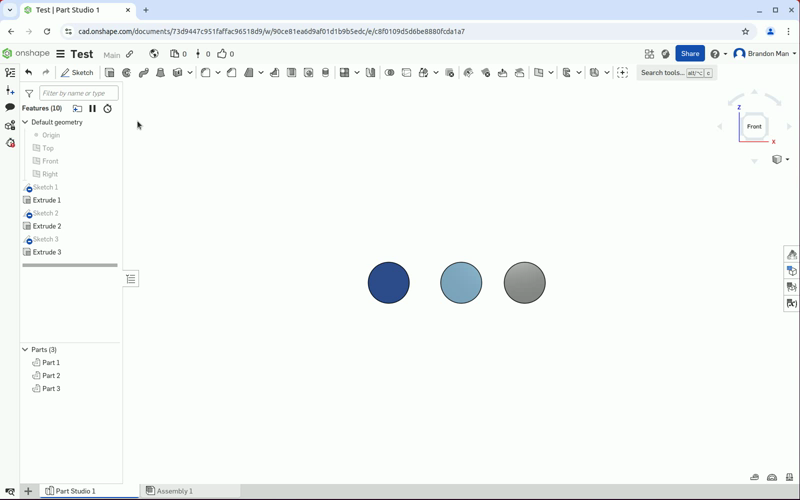
key(shift+h)
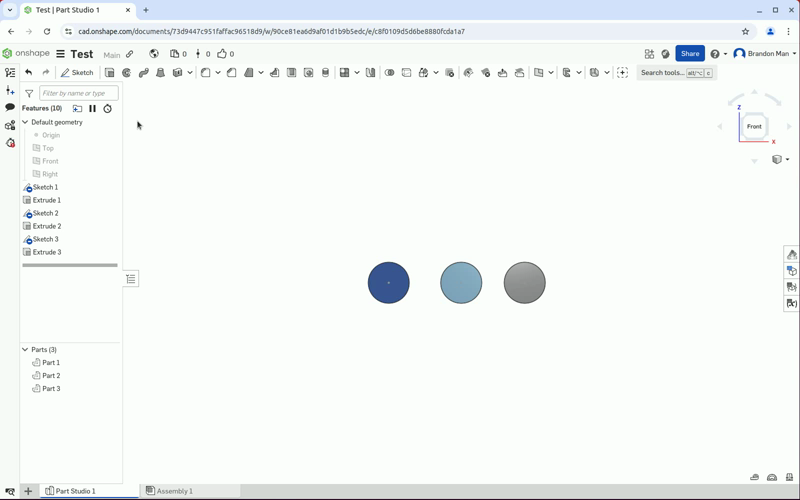
key(shift+7)
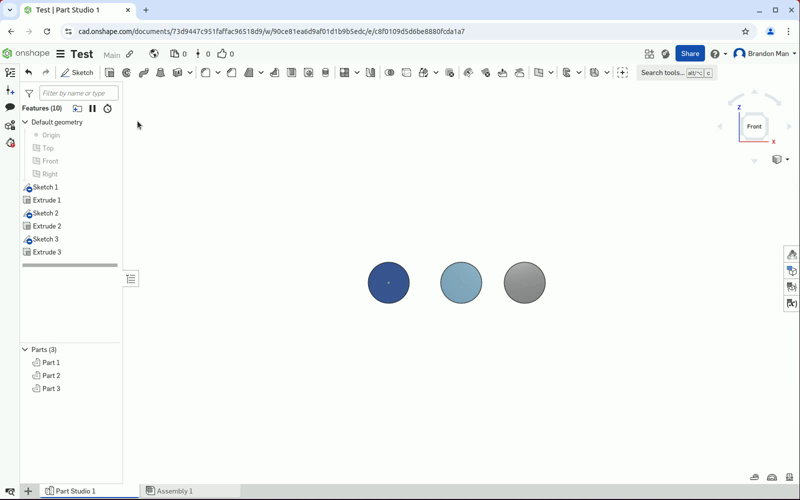
key(left, 2)
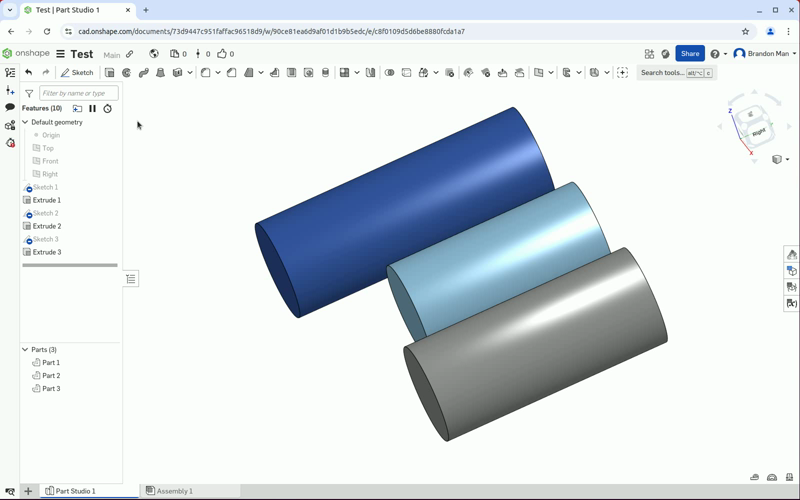
key(down, 2)
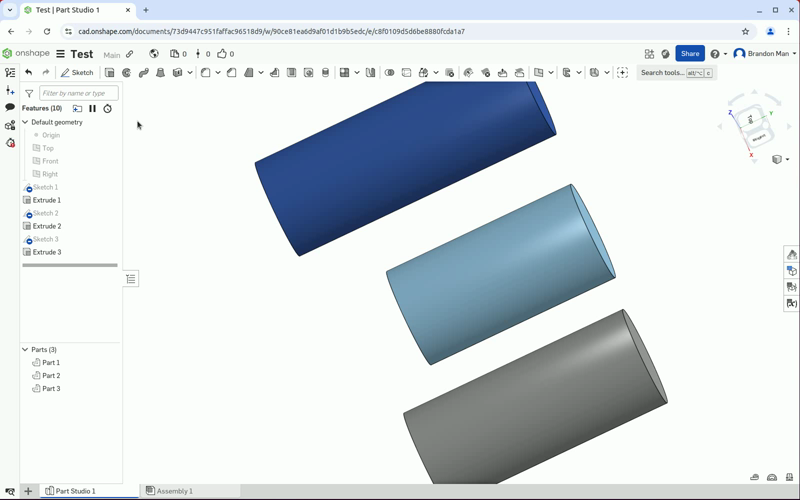
key(up, 2)
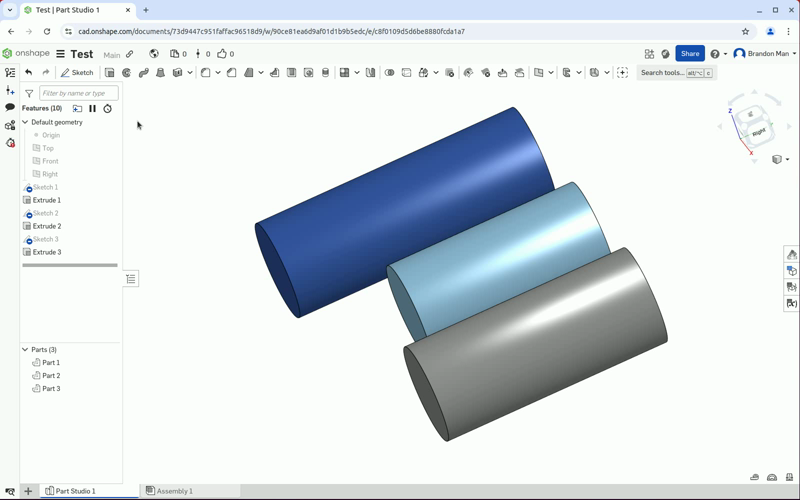
key(right, 2)
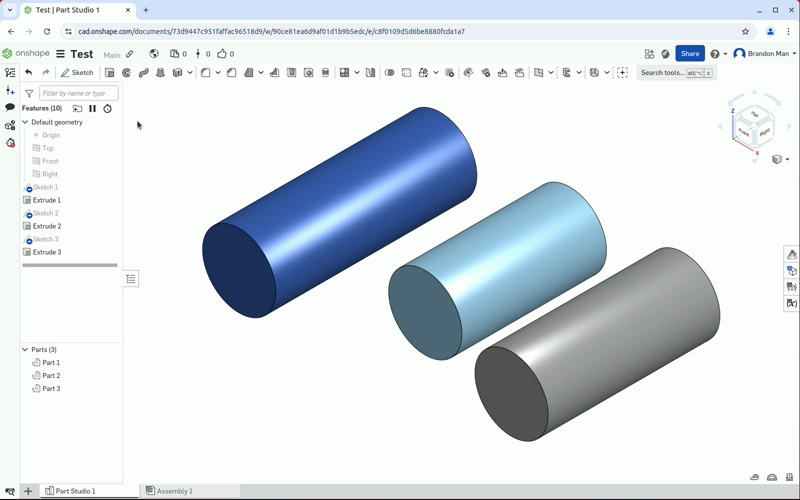
mouse_move(73, 189)
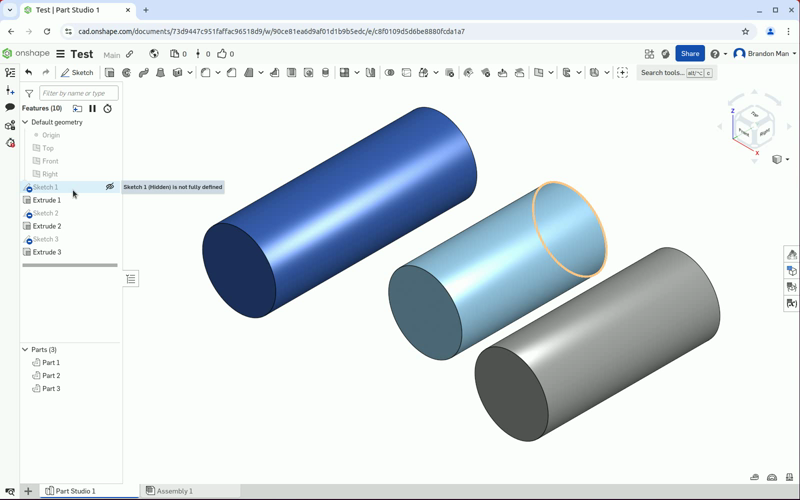
click(73, 189)